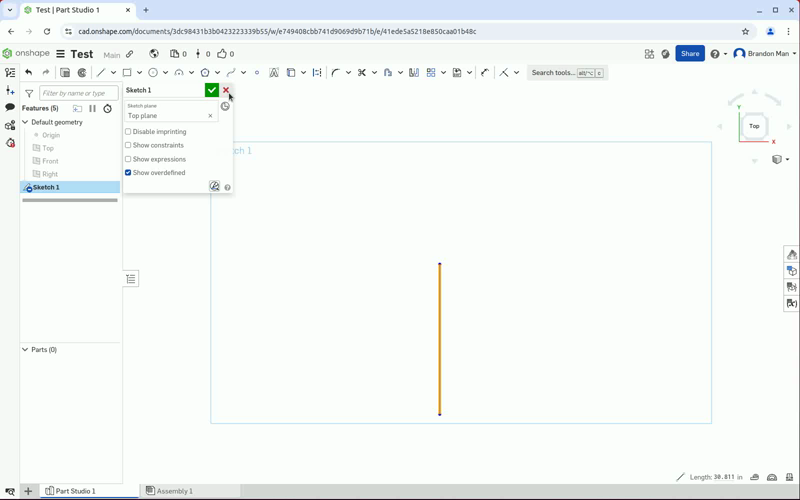
key(shift+h)
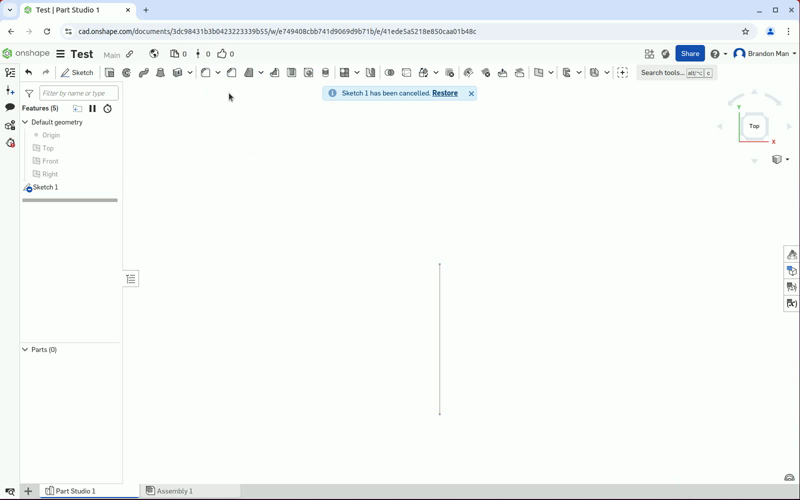
key(shift+s)
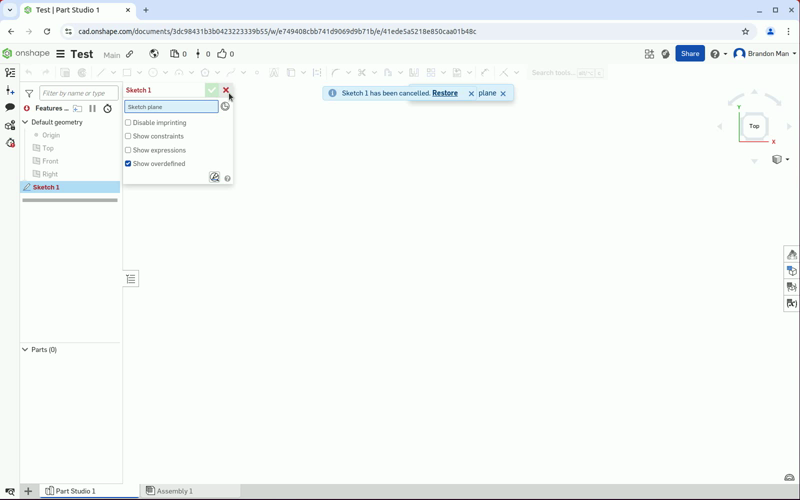
mouse_move(73, 150)
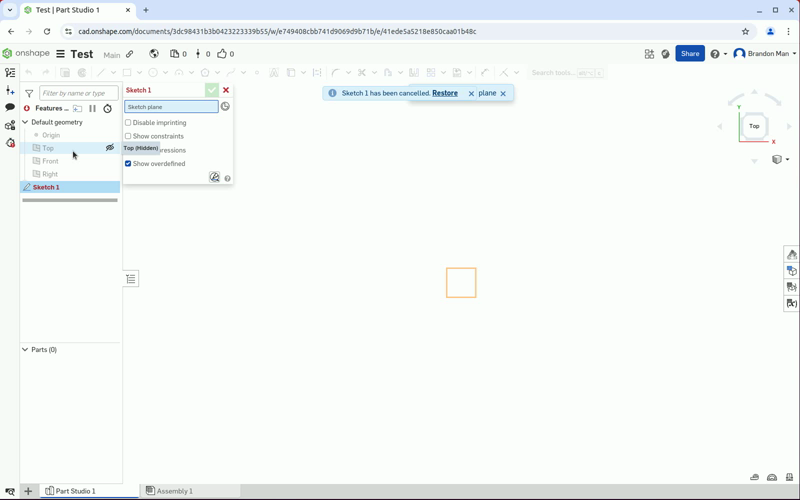
click(73, 150)
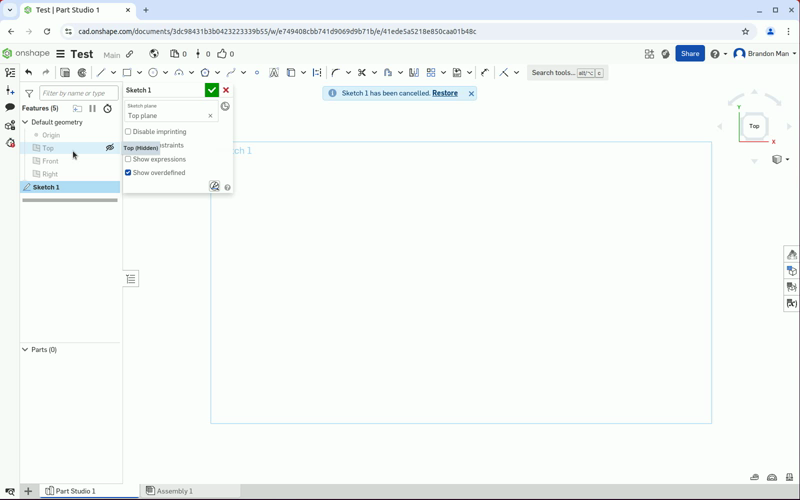
mouse_move(73, 352)
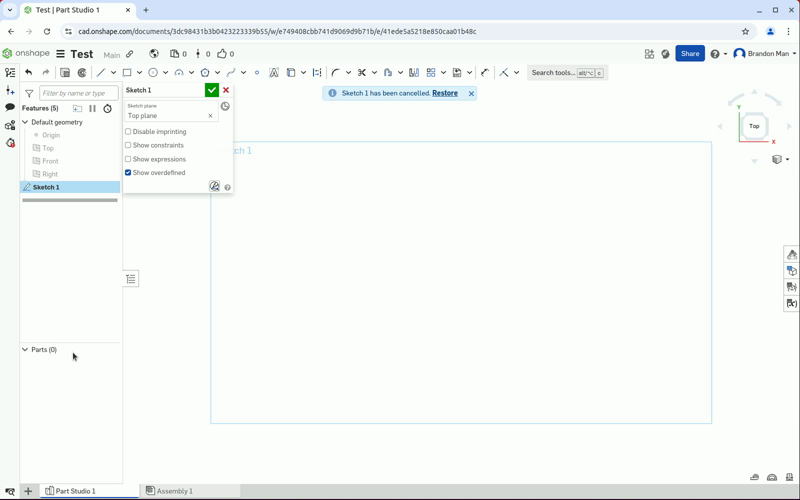
key(y)
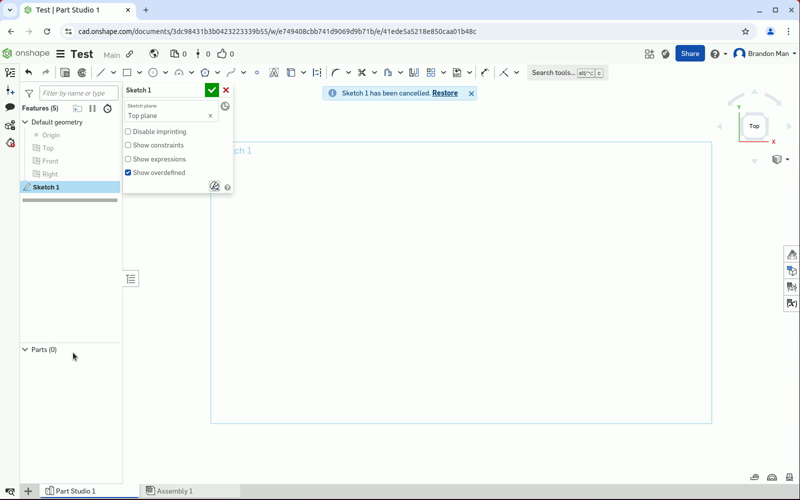
key(l)
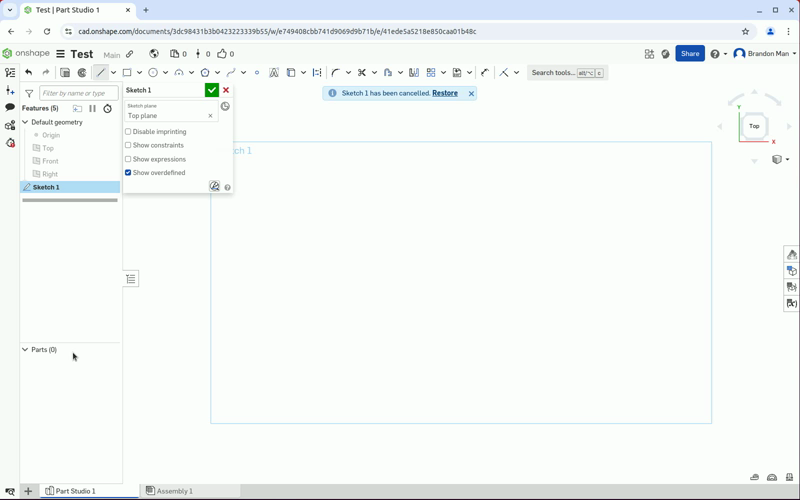
key_down(shift)
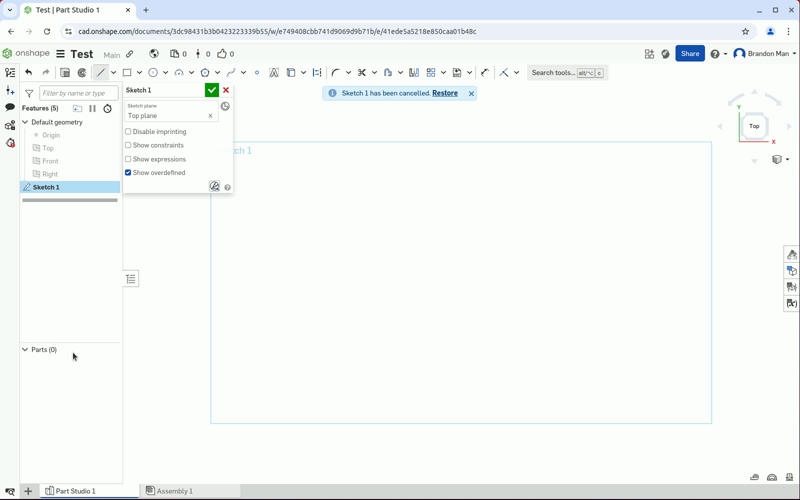
mouse_move(357, 347)
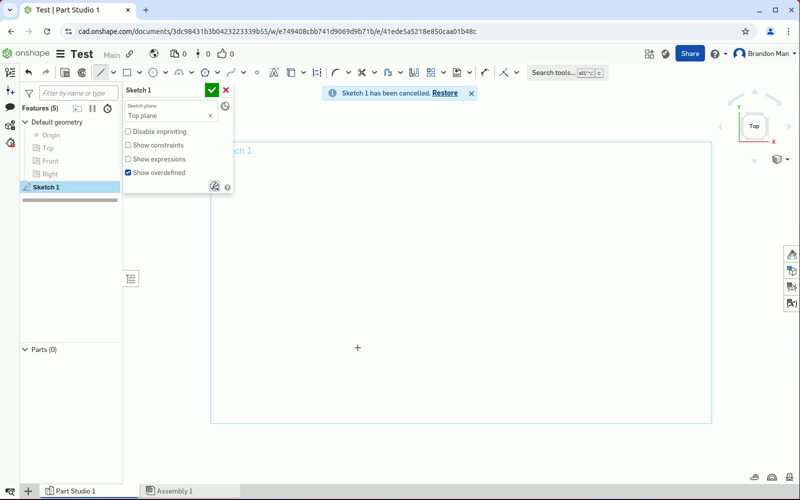
click(357, 347)
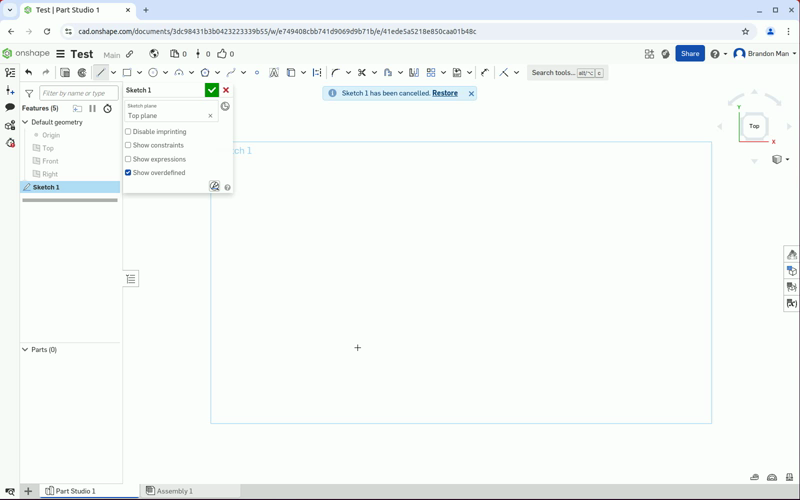
key_up(shift)
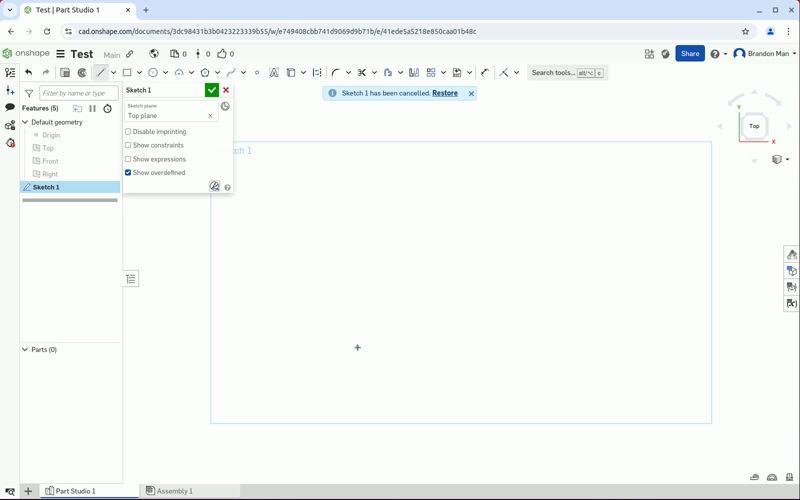
key_down(shift)
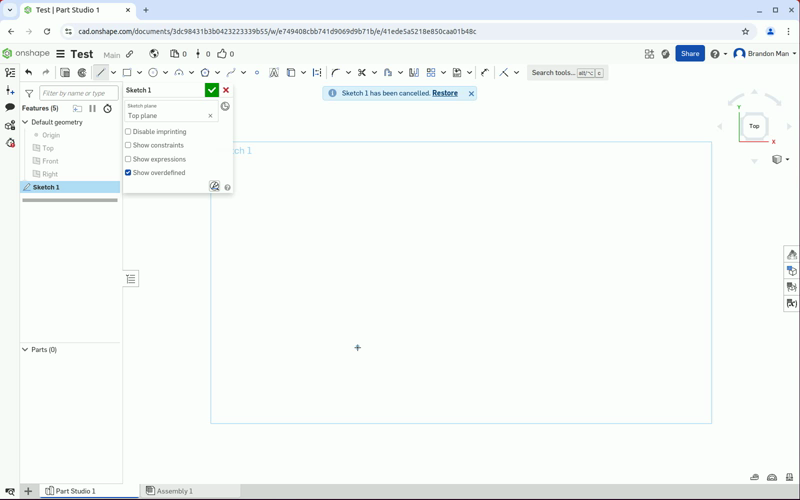
mouse_move(562, 347)
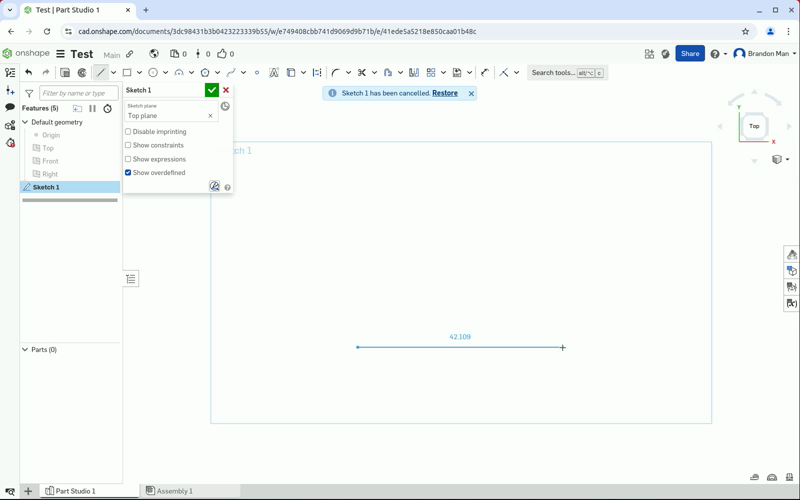
click(562, 347)
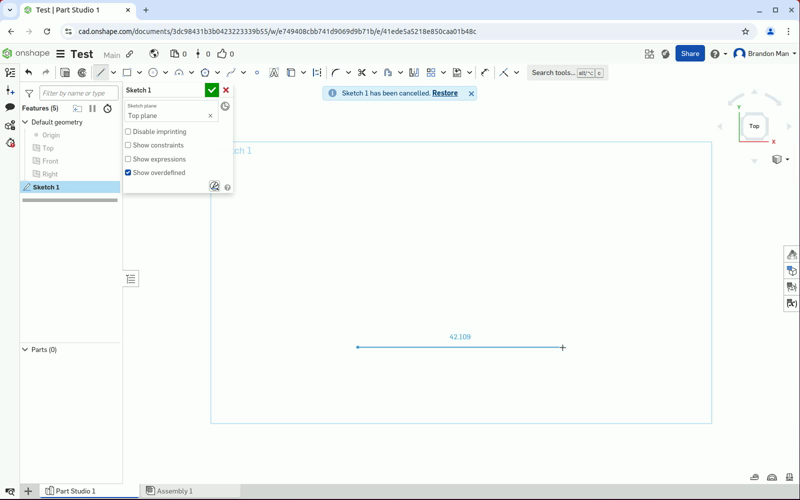
key_up(shift)
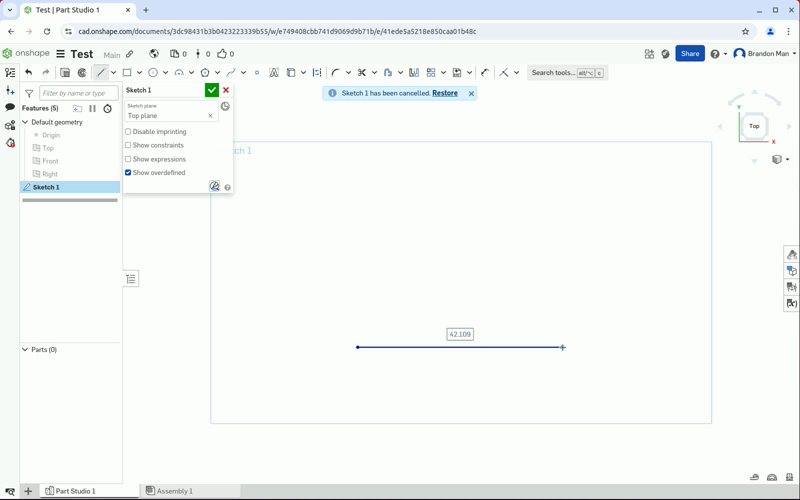
key_down(shift)
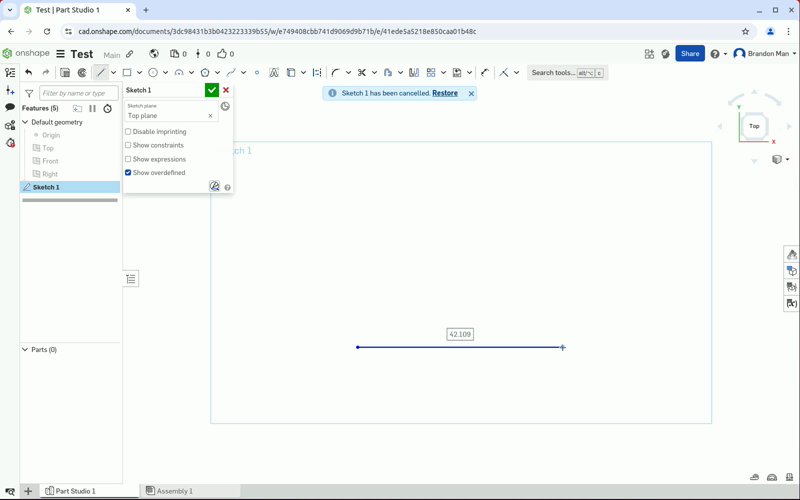
mouse_move(562, 219)
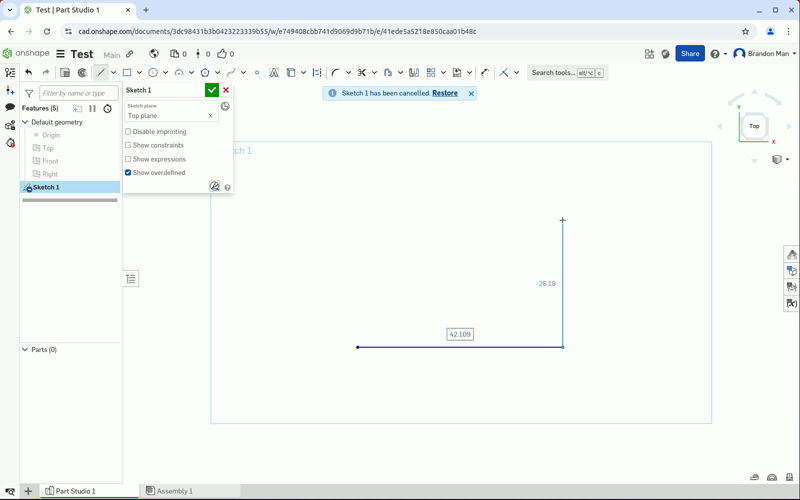
click(562, 219)
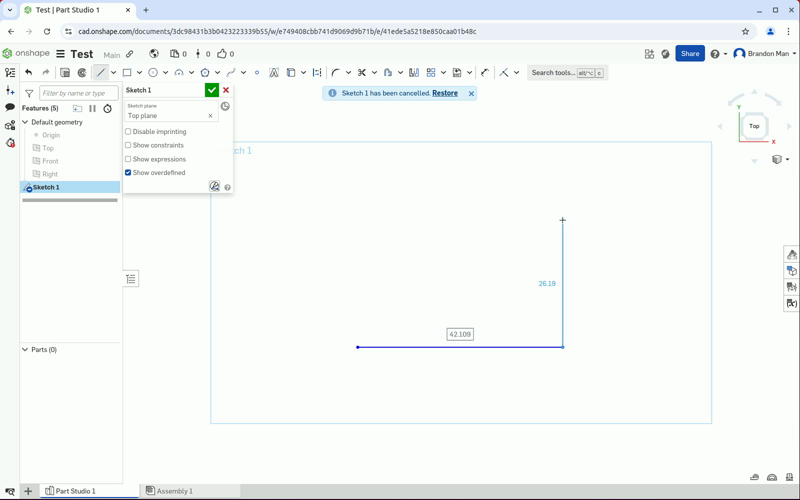
key_up(shift)
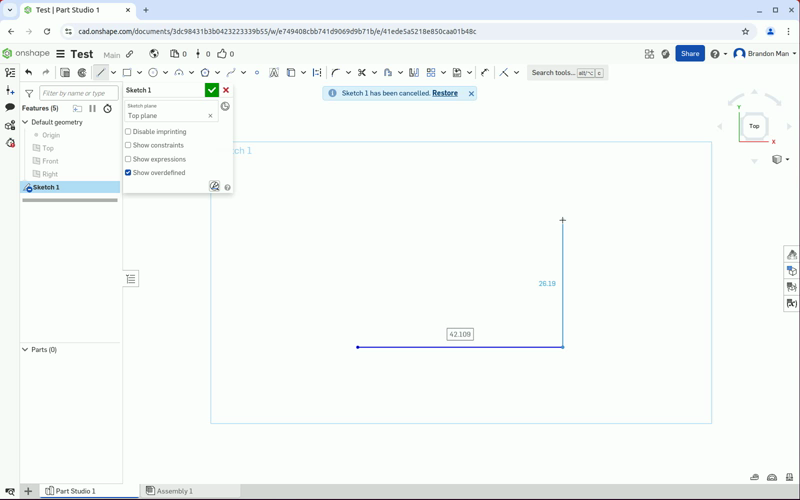
key_down(shift)
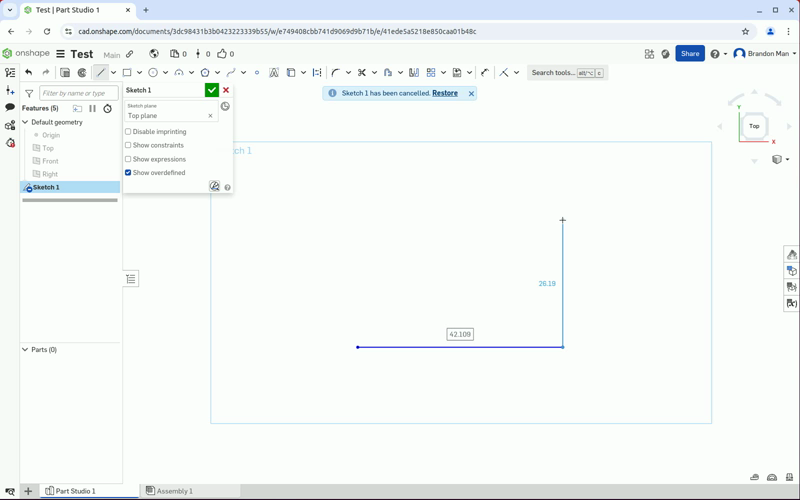
mouse_move(357, 219)
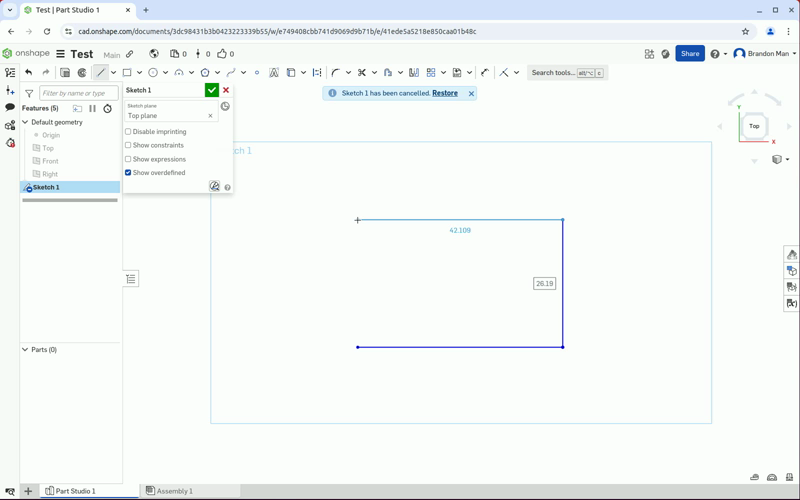
click(357, 219)
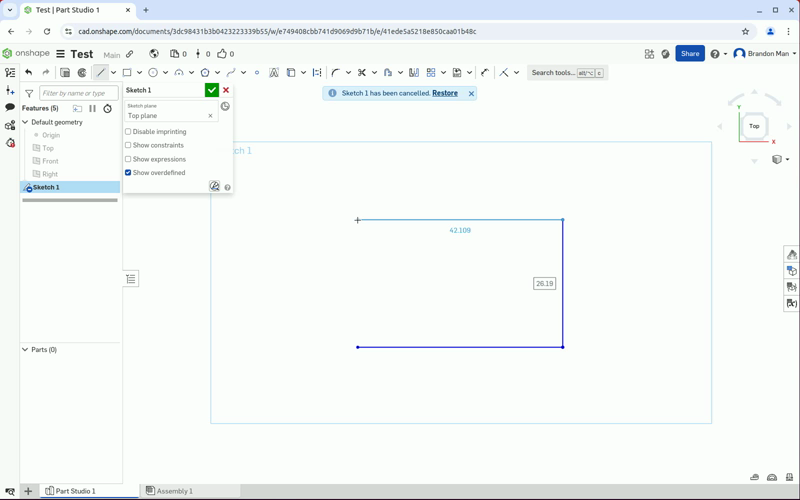
key_up(shift)
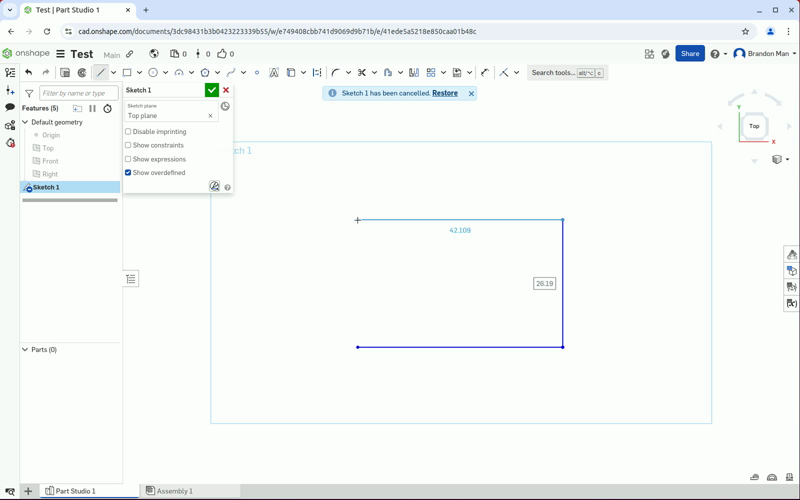
key_down(shift)
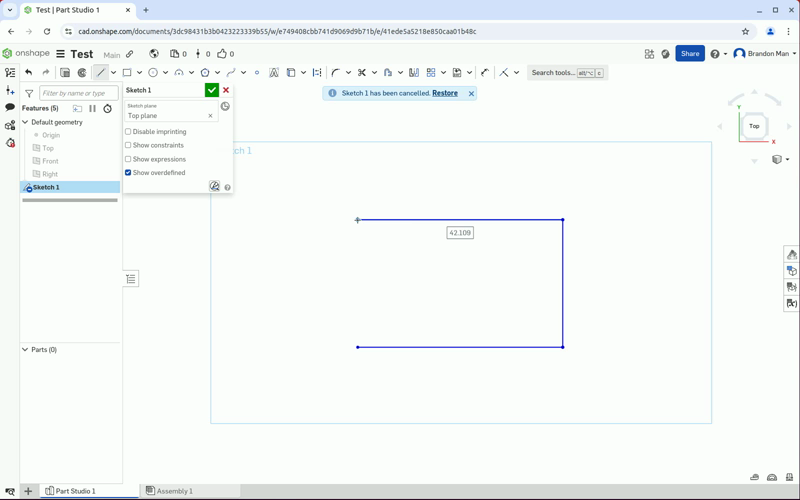
mouse_move(357, 347)
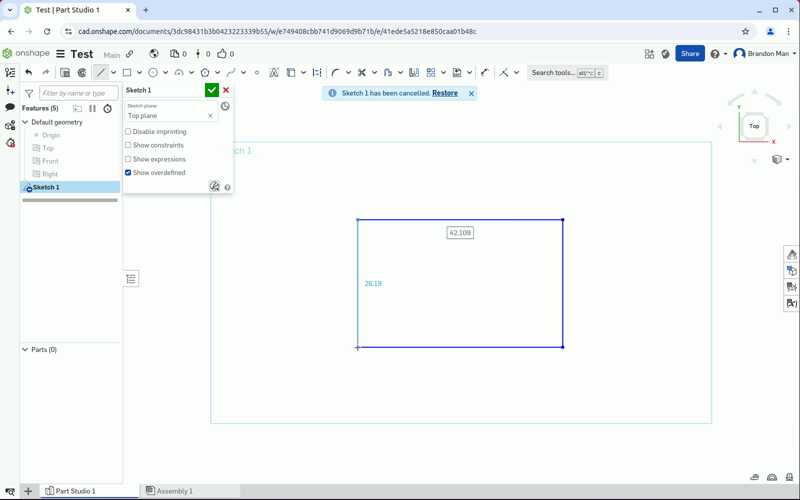
key_up(shift)
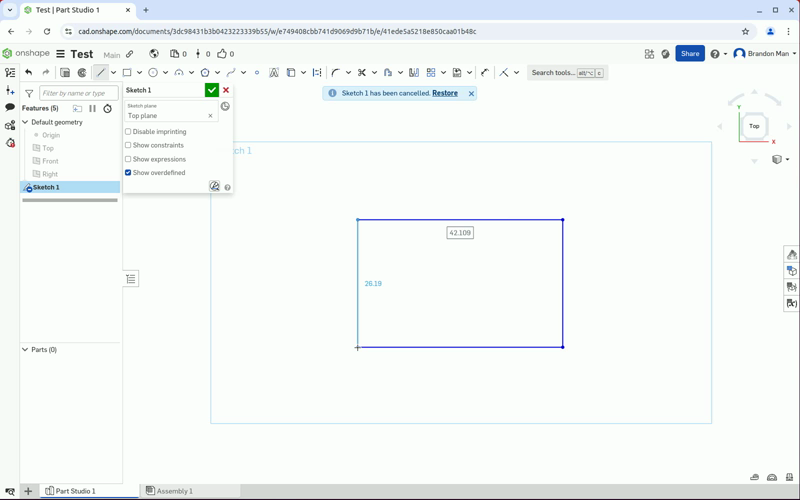
click(357, 347)
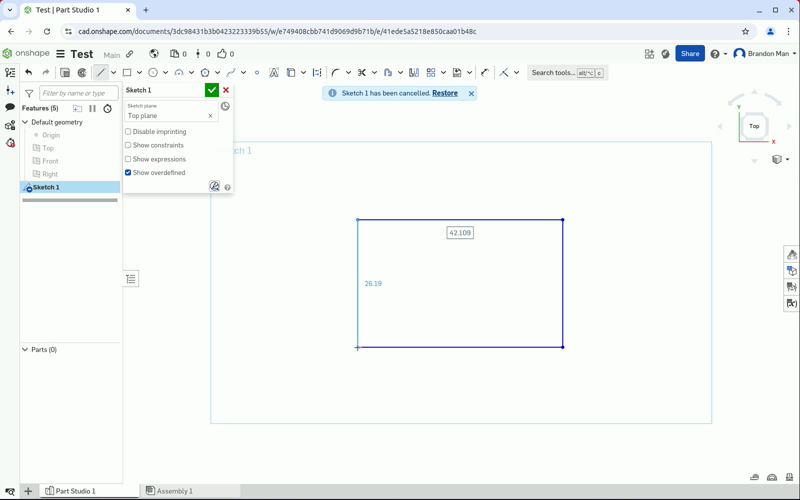
key(esc)
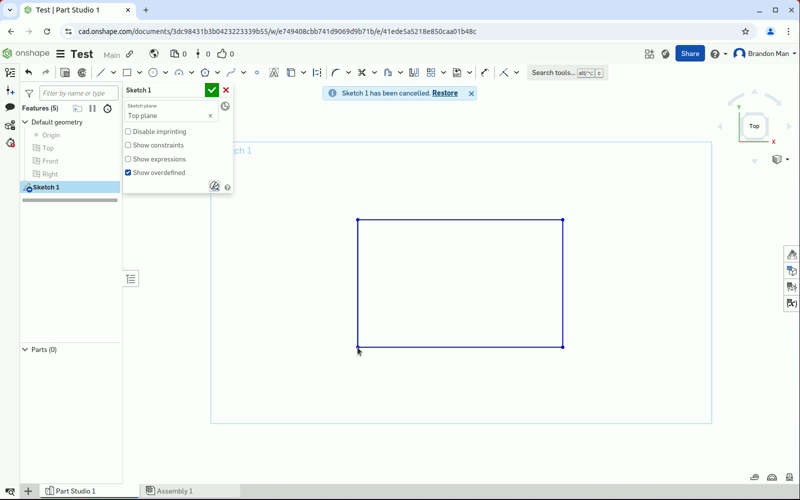
mouse_move(413, 282)
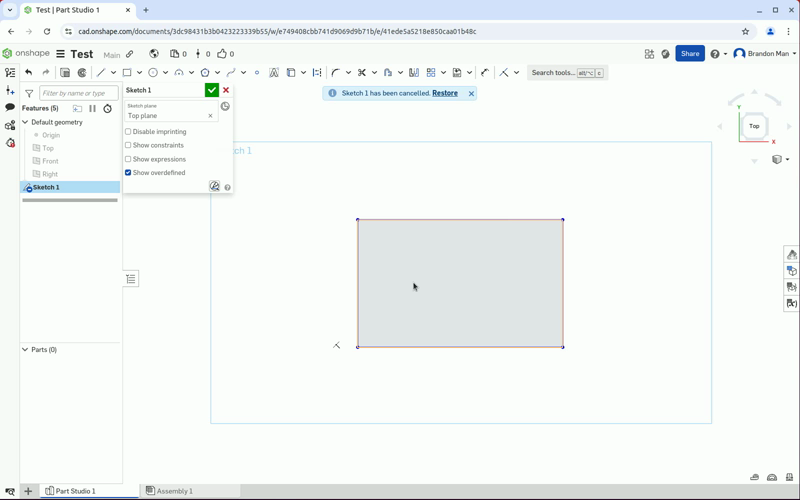
click(413, 282)
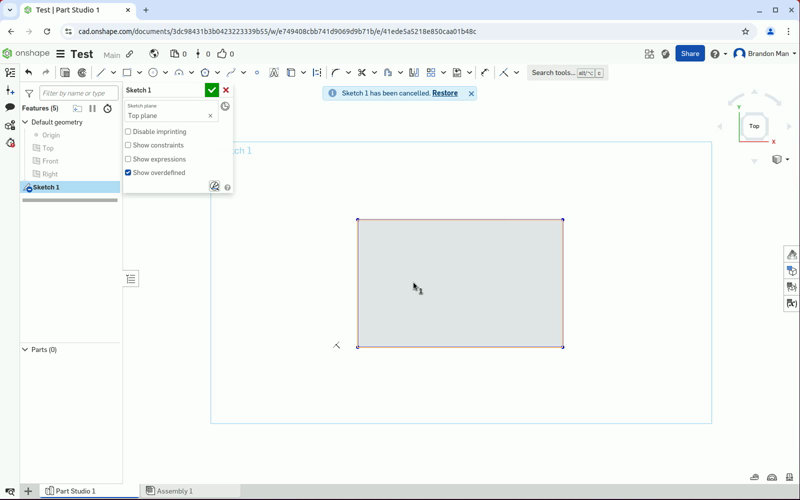
mouse_move(73, 352)
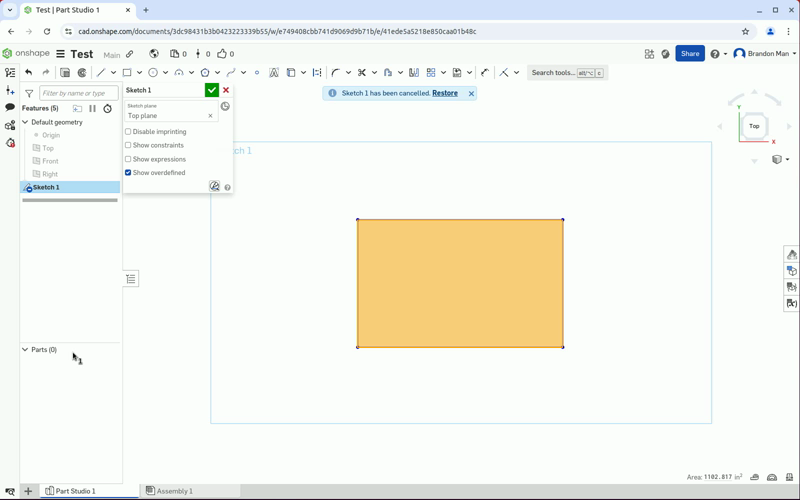
key(shift+y)
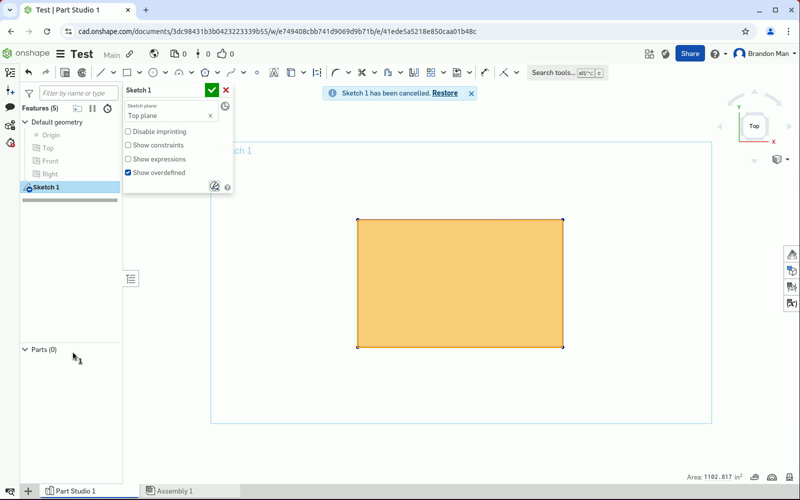
key(shift+e)
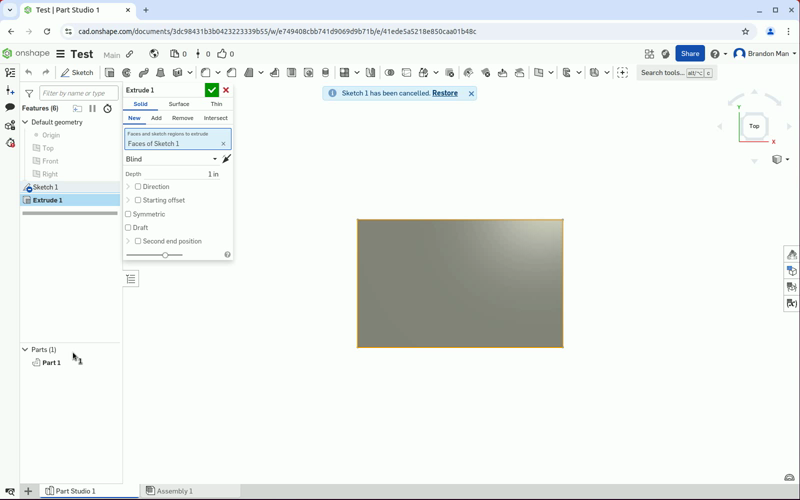
mouse_move(143, 106)
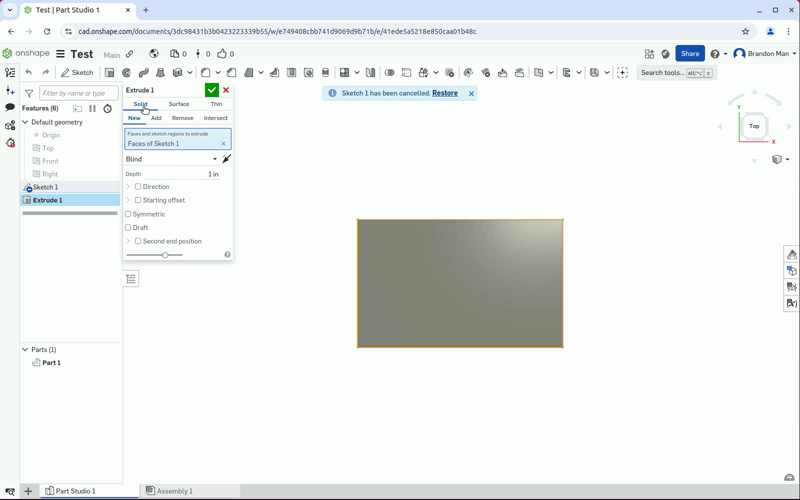
click(143, 106)
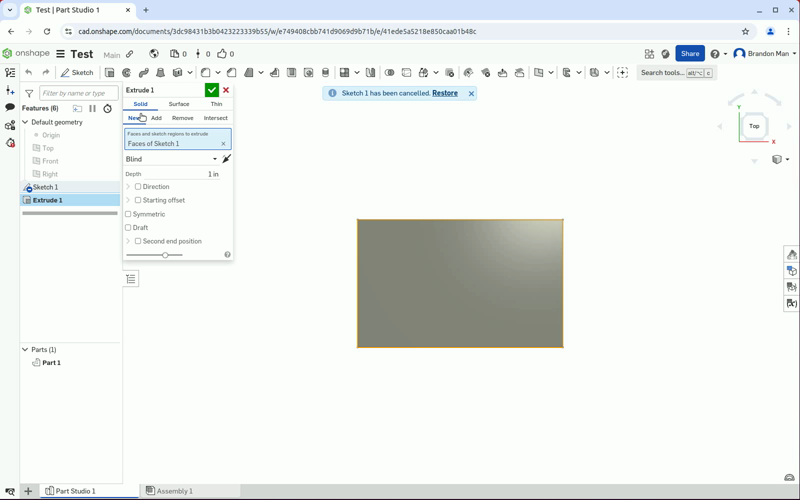
mouse_move(137, 120)
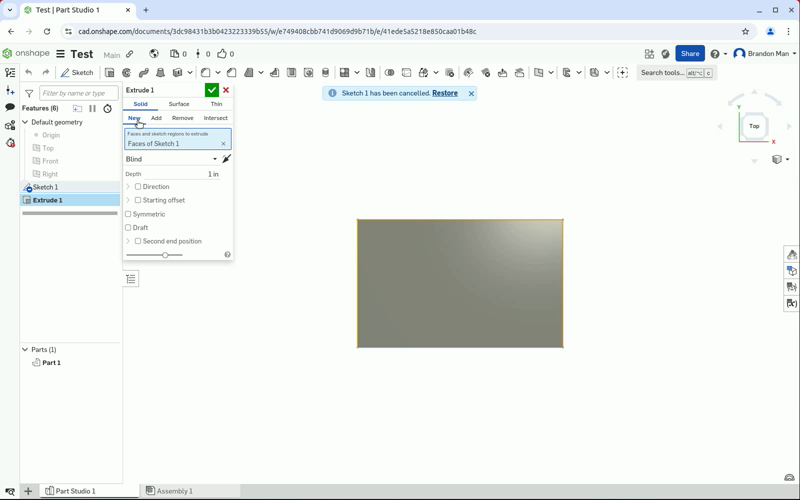
click(137, 120)
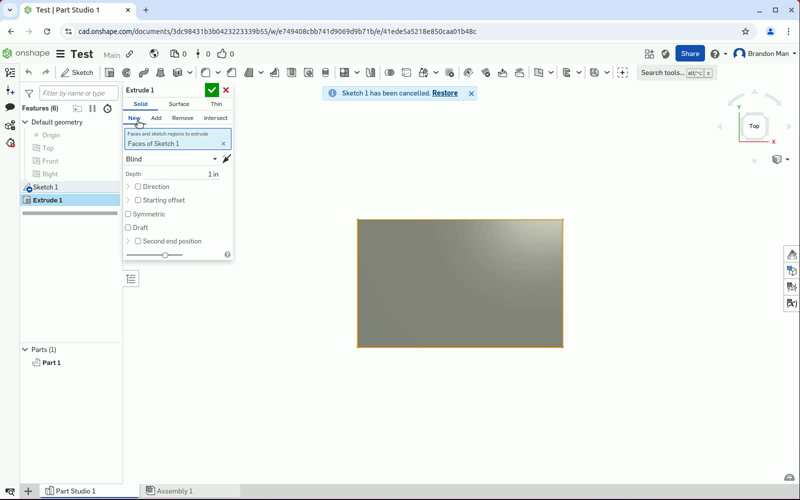
key(tab, 4)
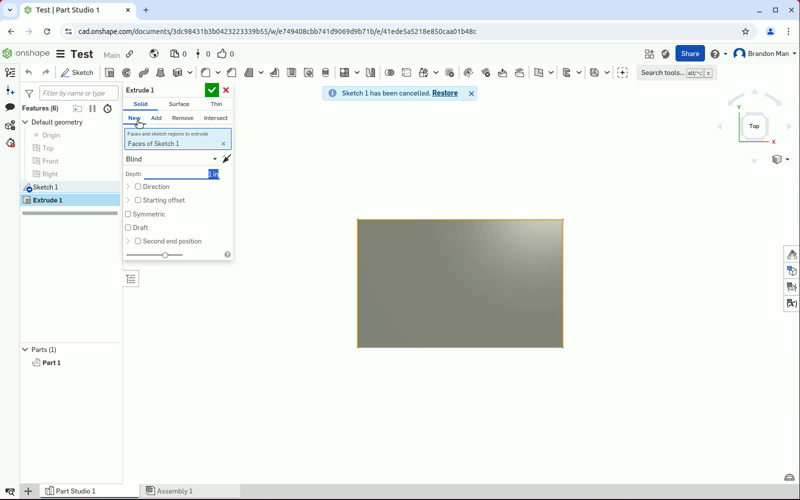
text(14.924)
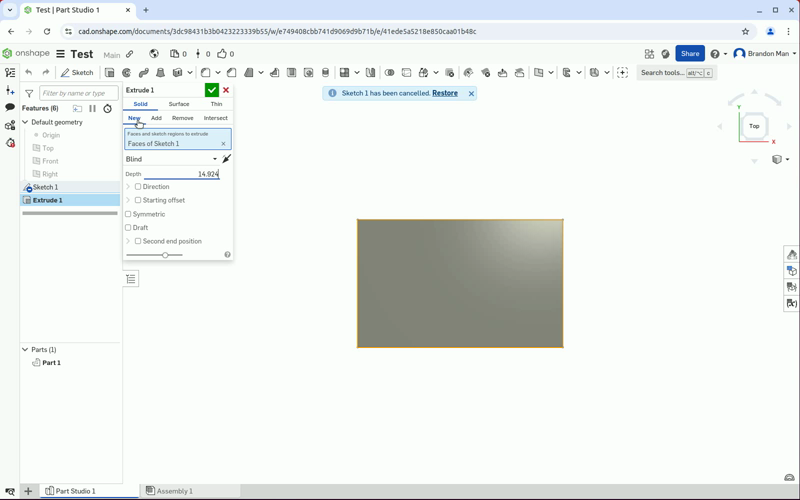
key(enter)
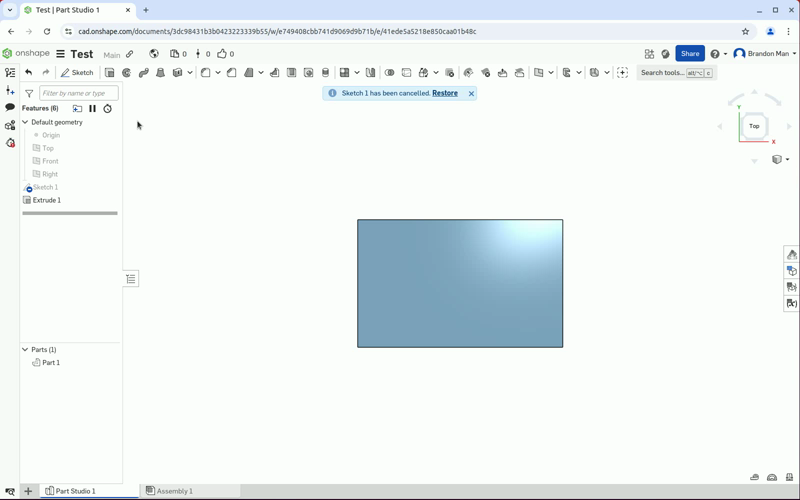
key(shift+h)
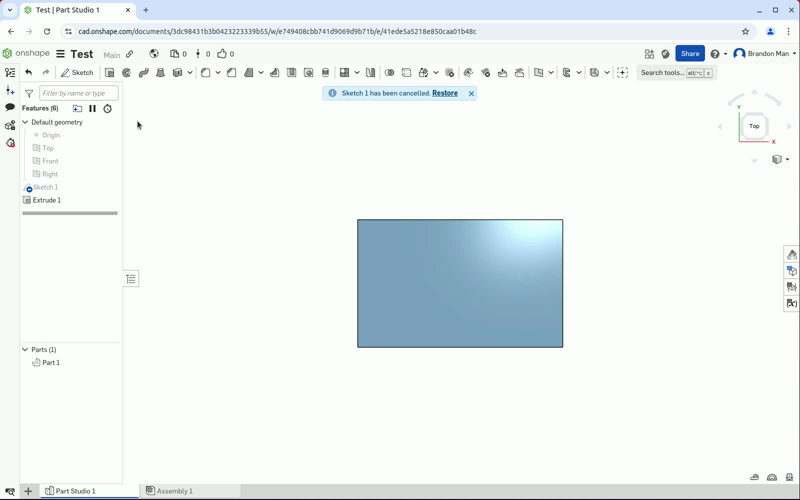
key(shift+h)
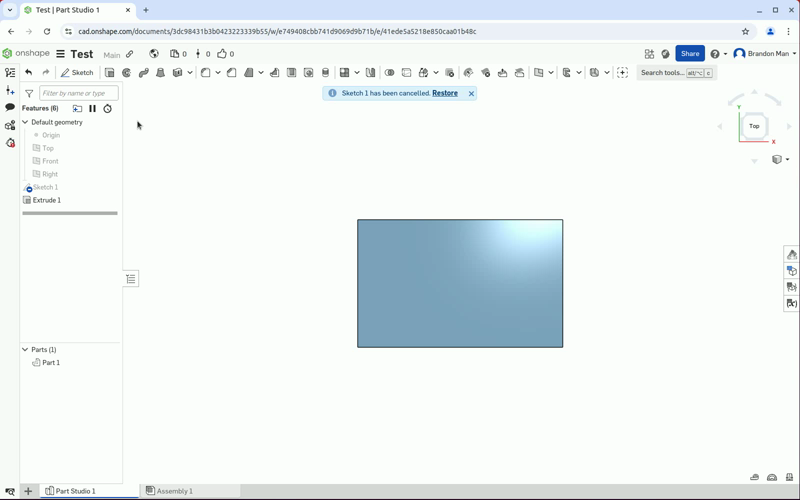
mouse_move(73, 189)
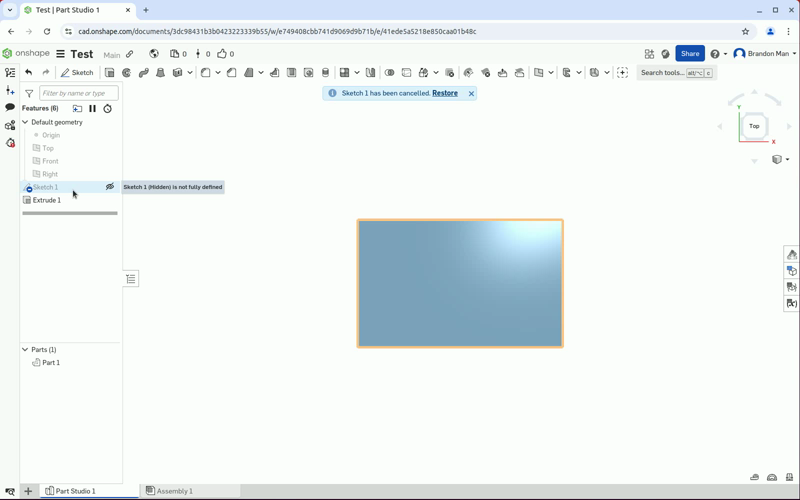
click(73, 189)
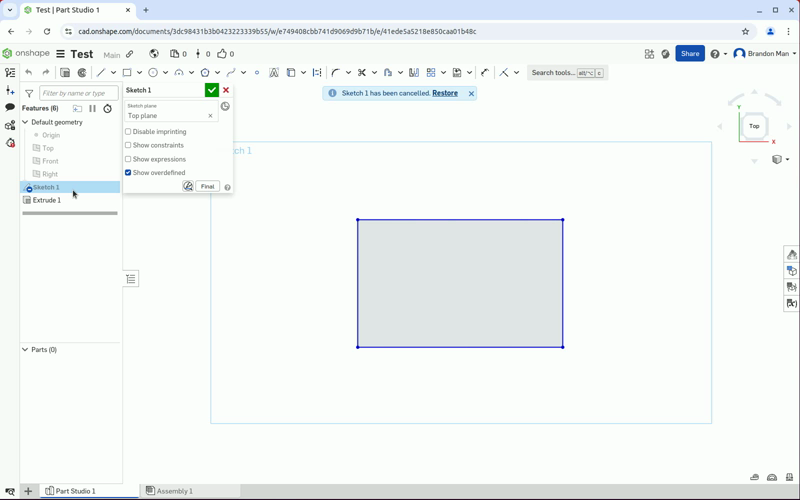
mouse_move(229, 92)
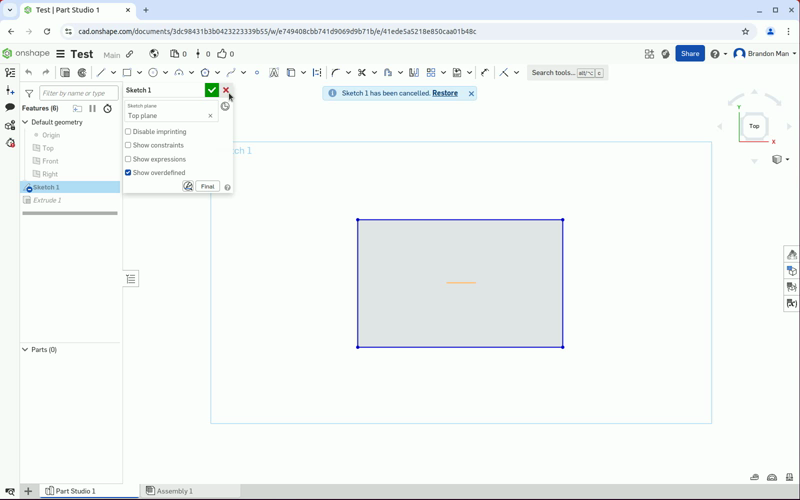
click(229, 92)
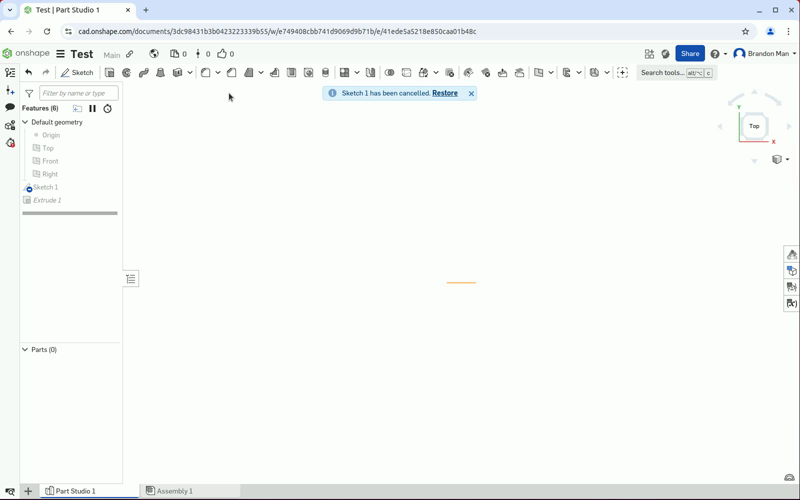
mouse_move(541, 75)
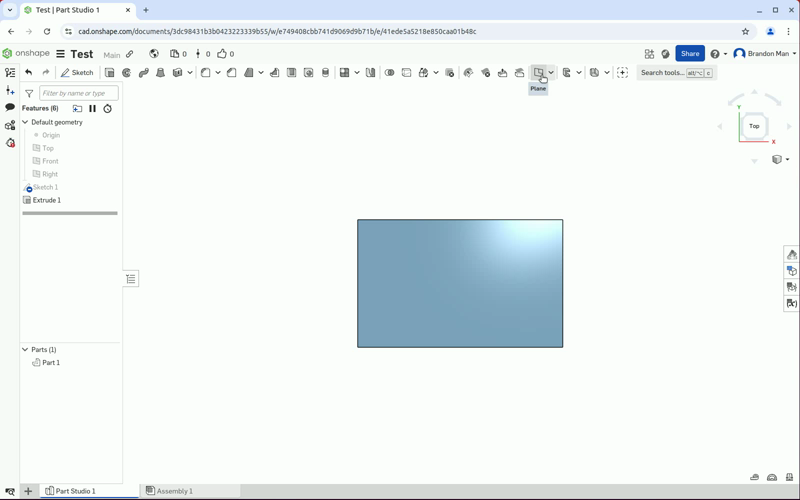
click(541, 75)
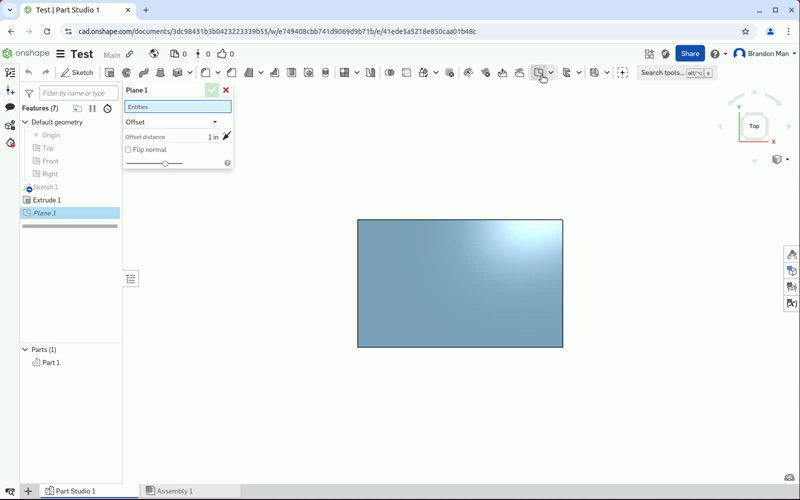
mouse_move(73, 150)
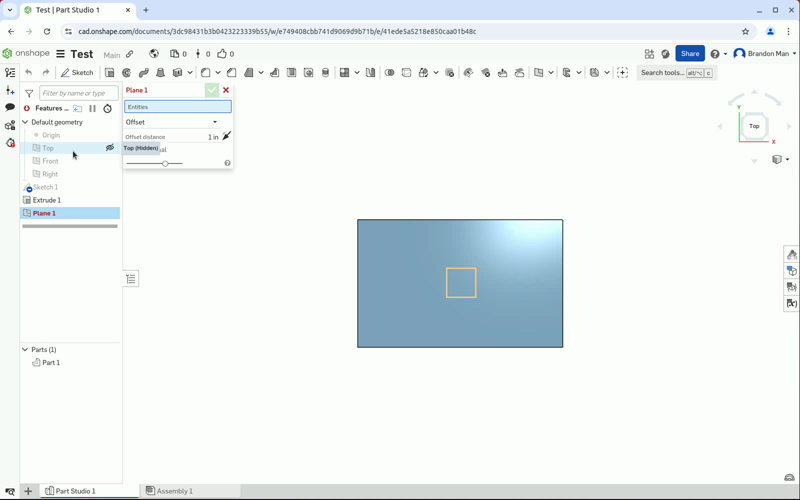
click(73, 150)
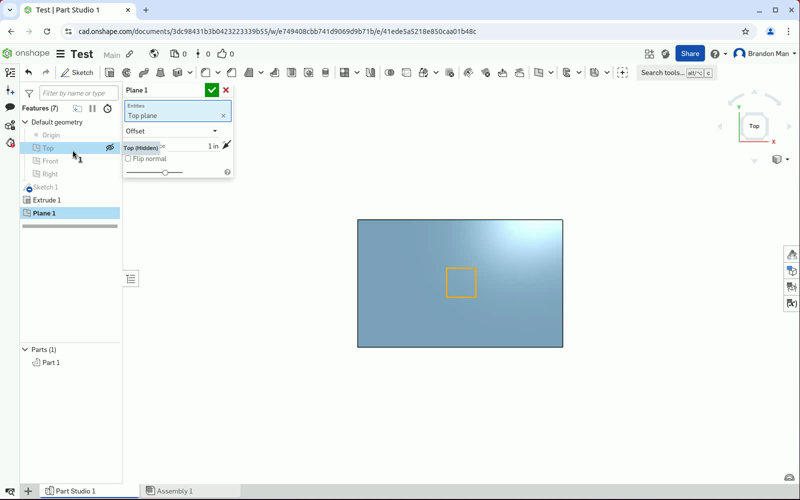
key(tab, 2)
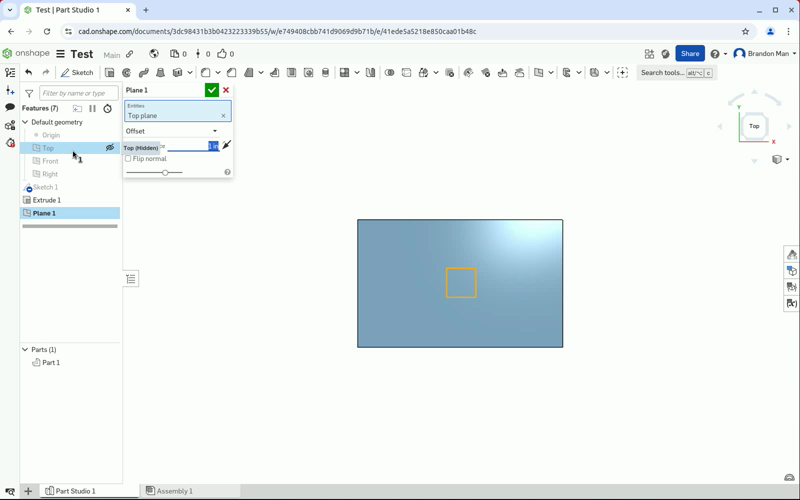
text(14.913)
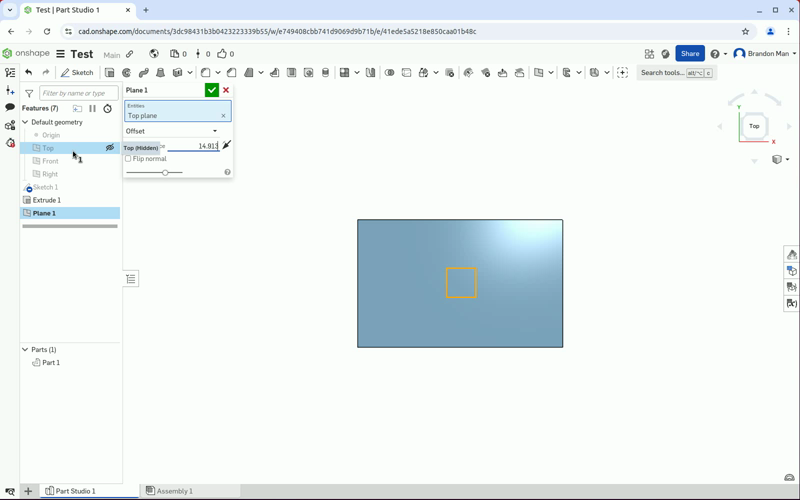
key(enter, 2)
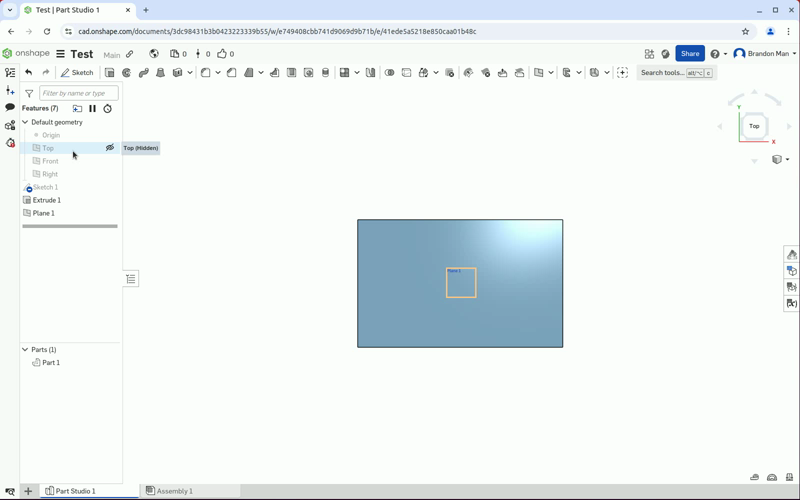
key(shift+s)
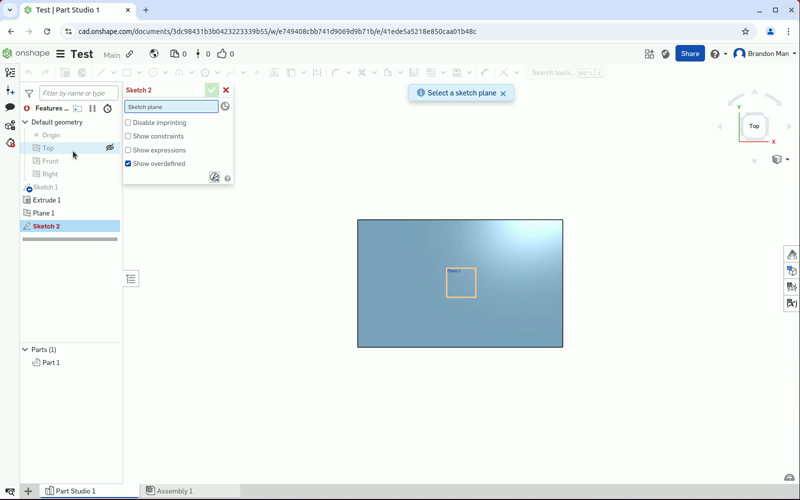
mouse_move(73, 215)
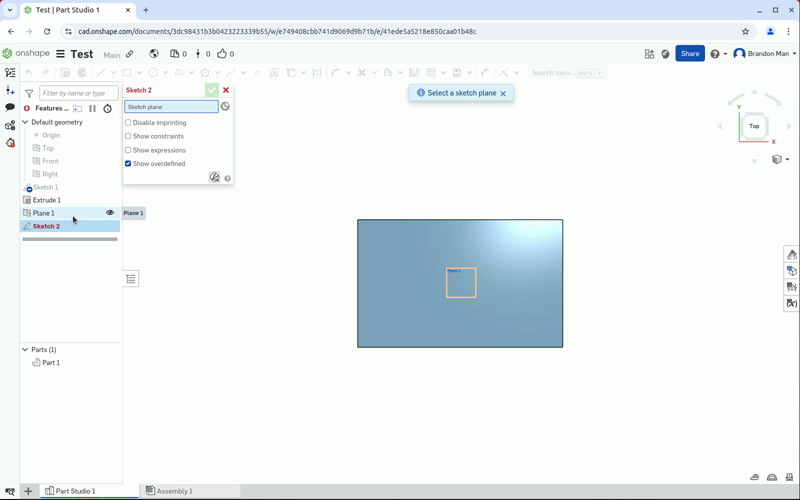
click(73, 215)
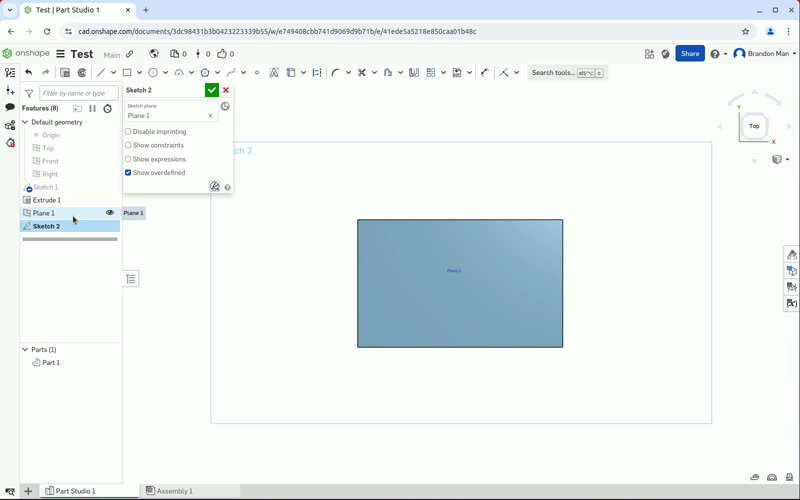
mouse_move(73, 352)
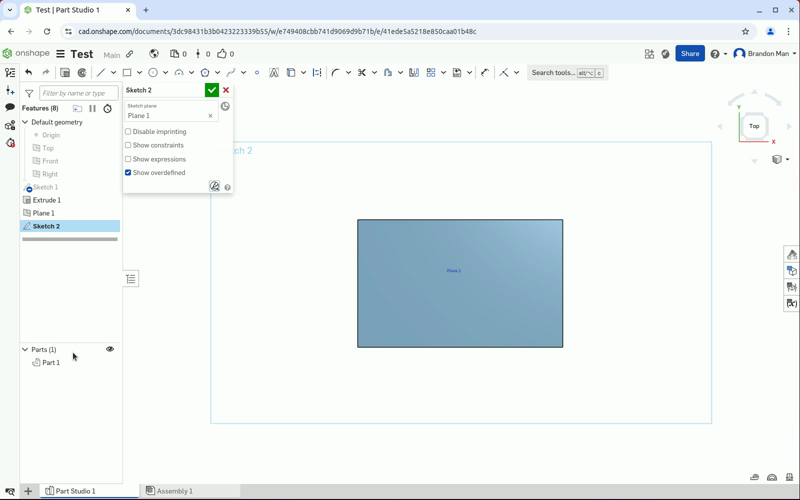
key(y)
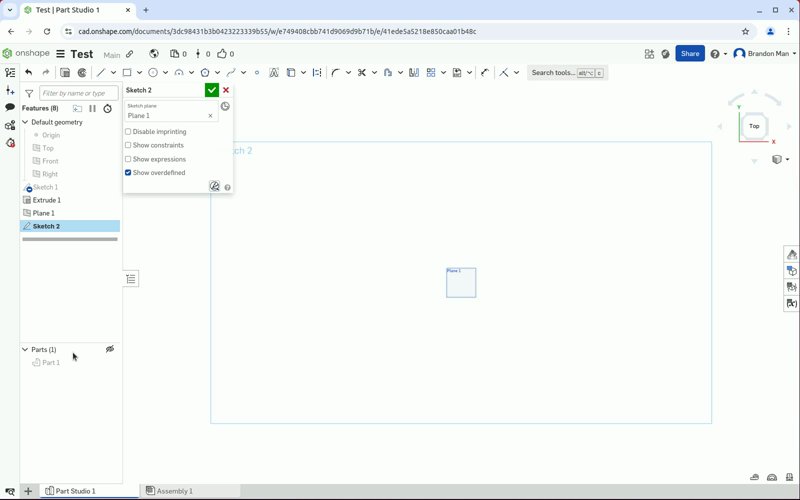
key(c)
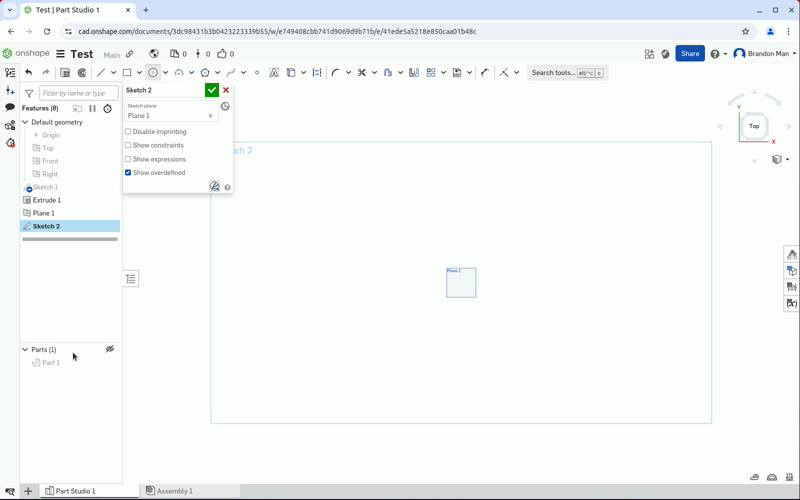
key_down(shift)
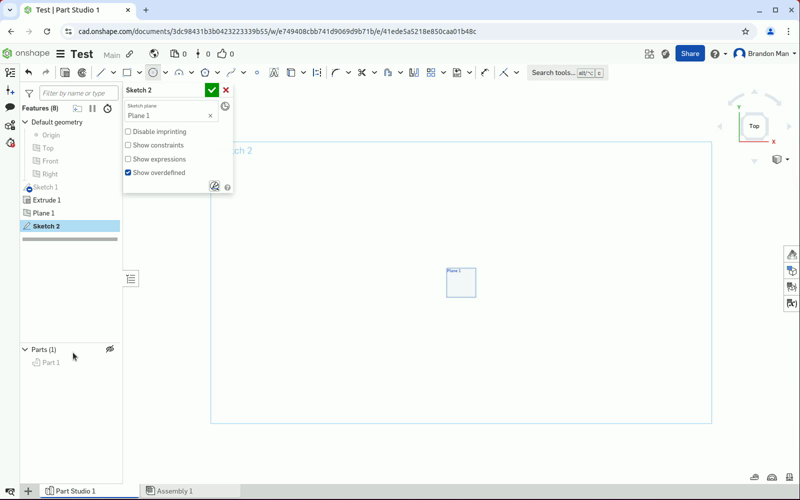
mouse_move(461, 282)
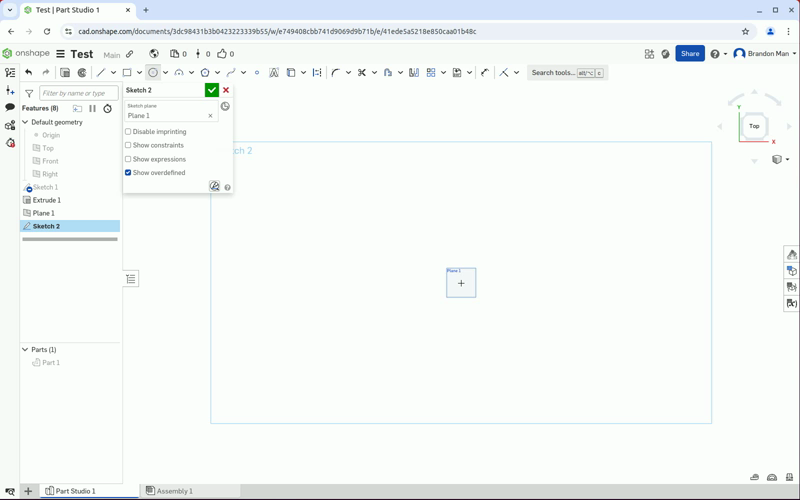
click(461, 282)
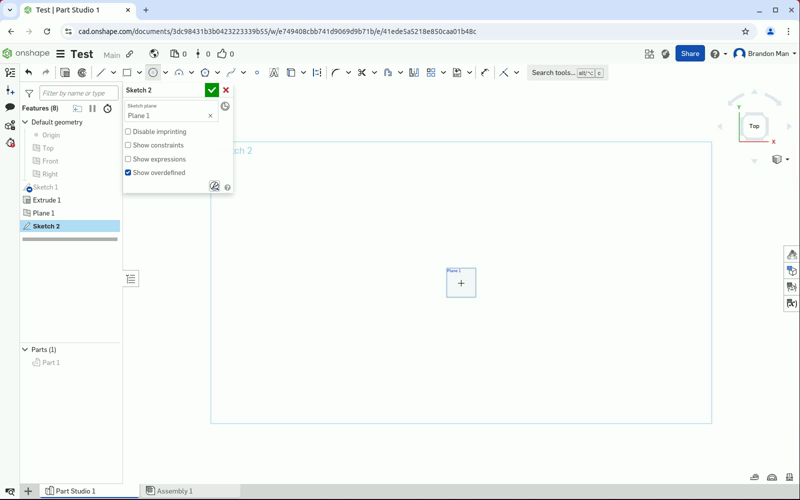
key_up(shift)
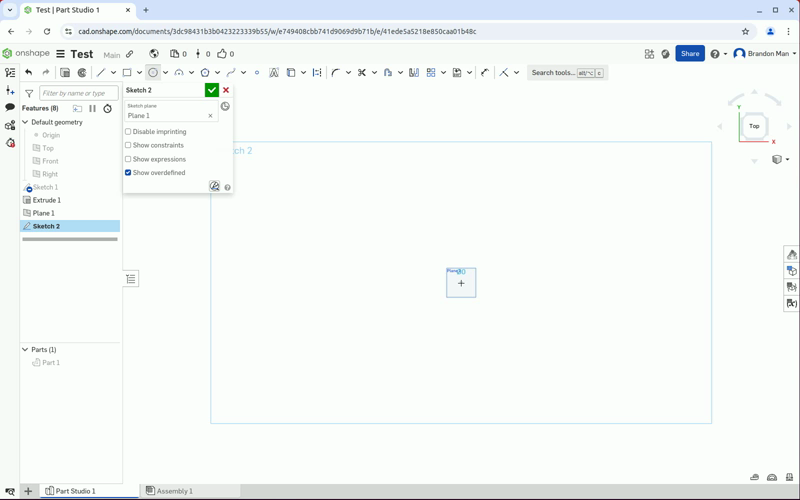
mouse_move(482, 282)
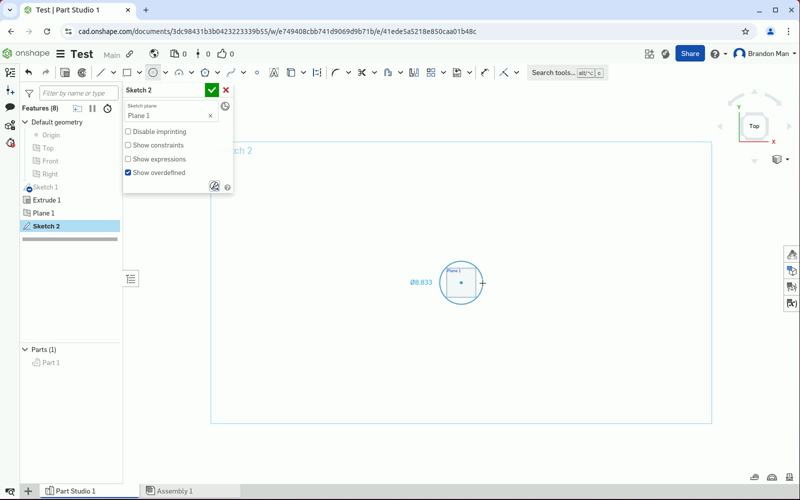
click(482, 282)
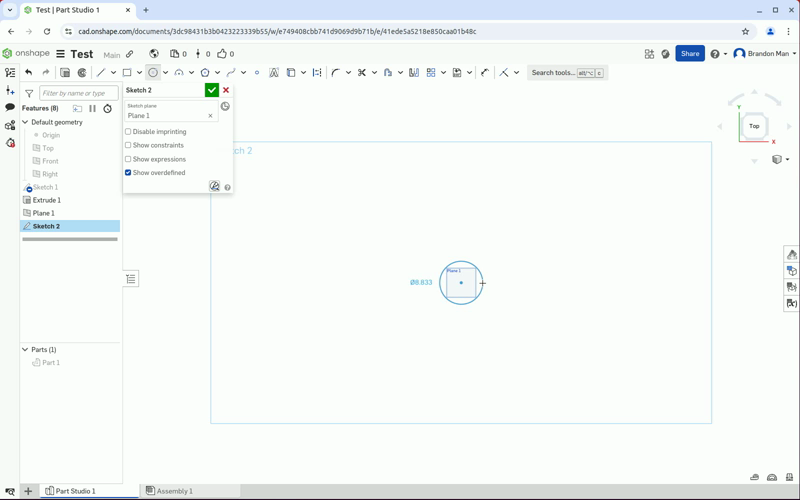
key(esc)
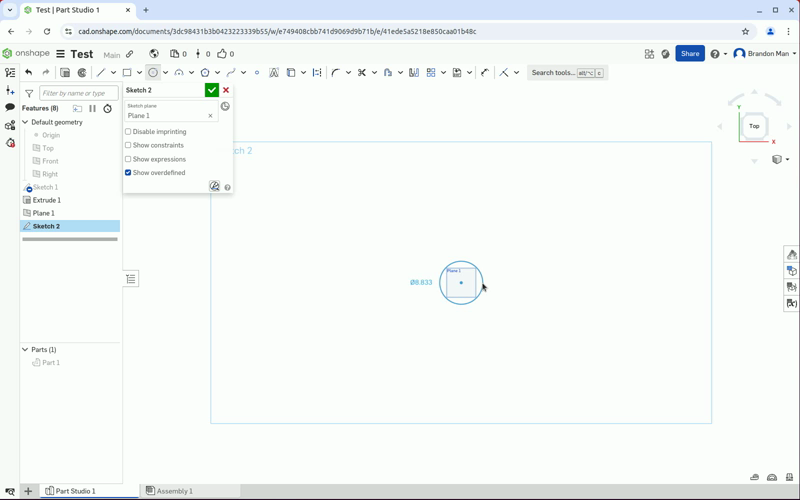
mouse_move(466, 285)
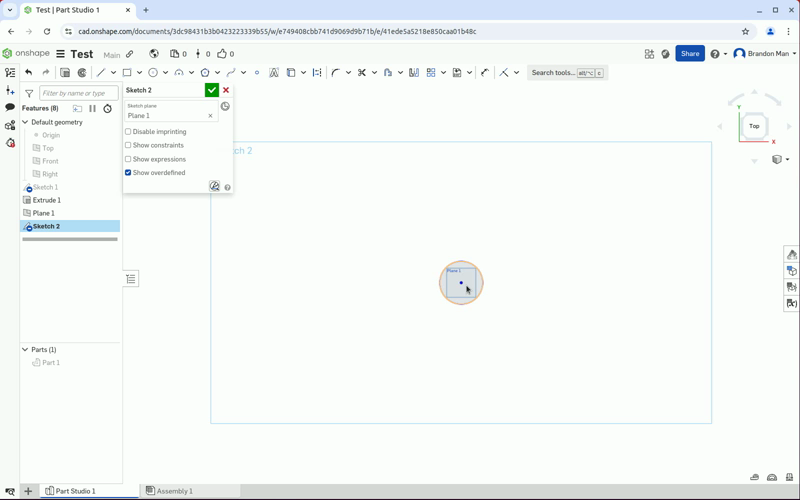
scroll(6)
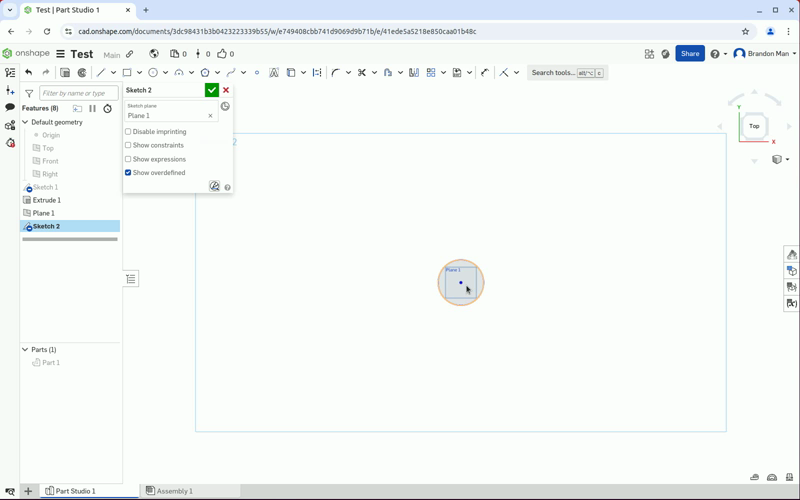
scroll(6)
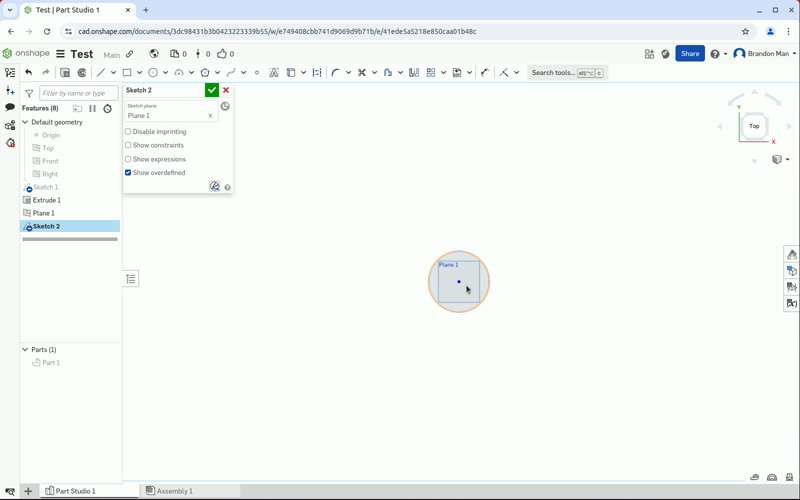
scroll(6)
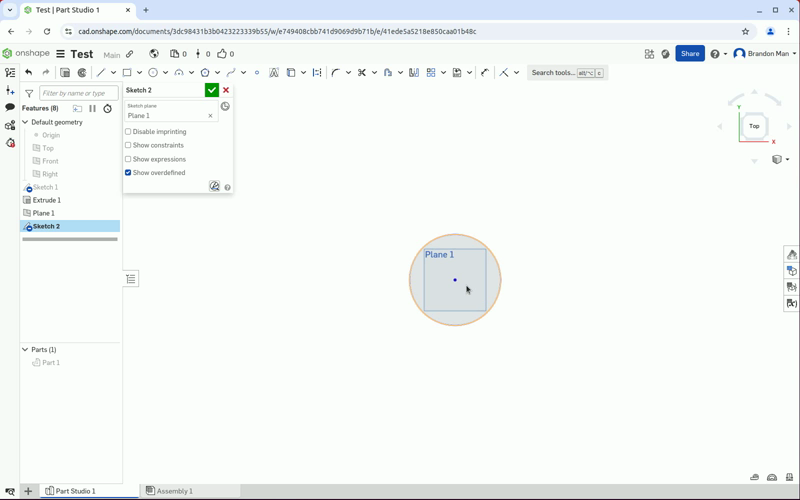
scroll(6)
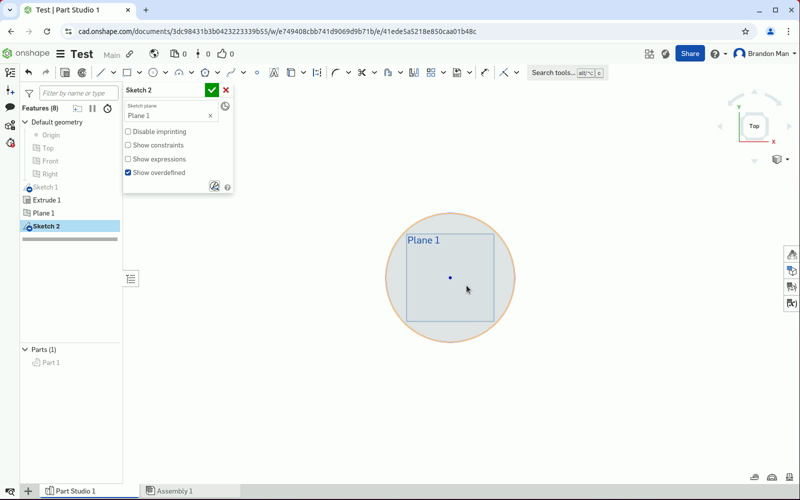
scroll(6)
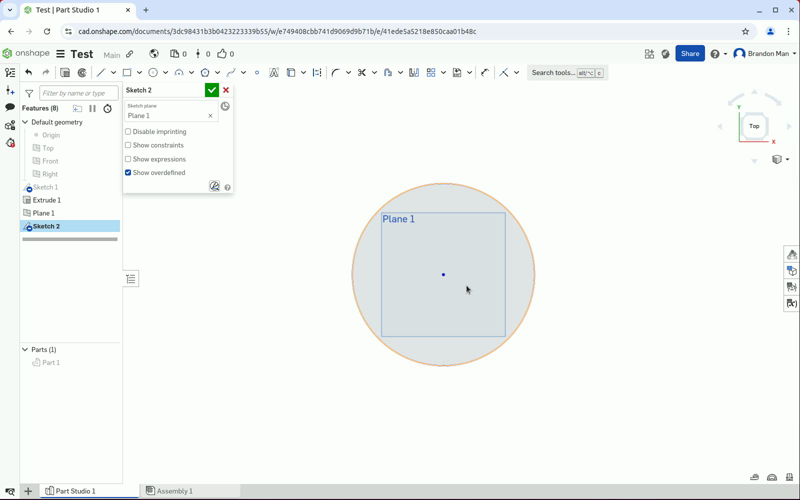
scroll(6)
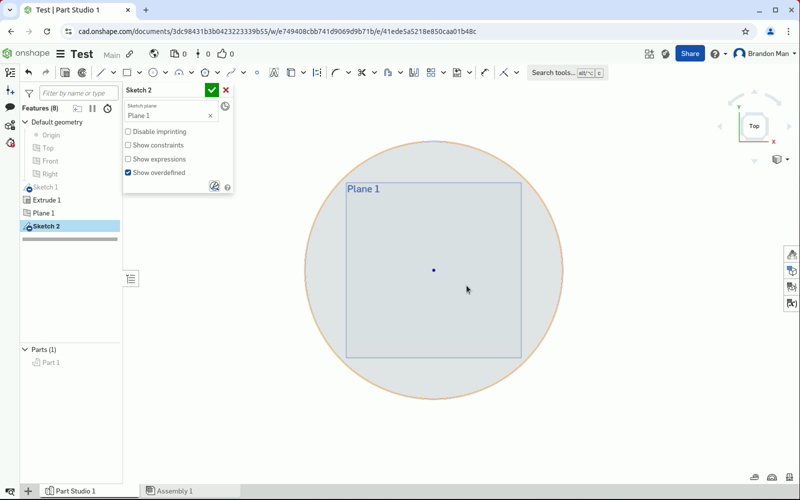
scroll(6)
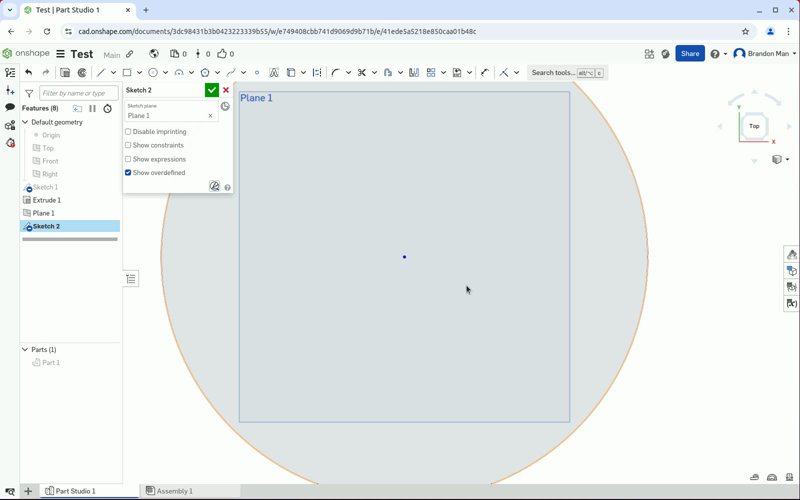
click(466, 285)
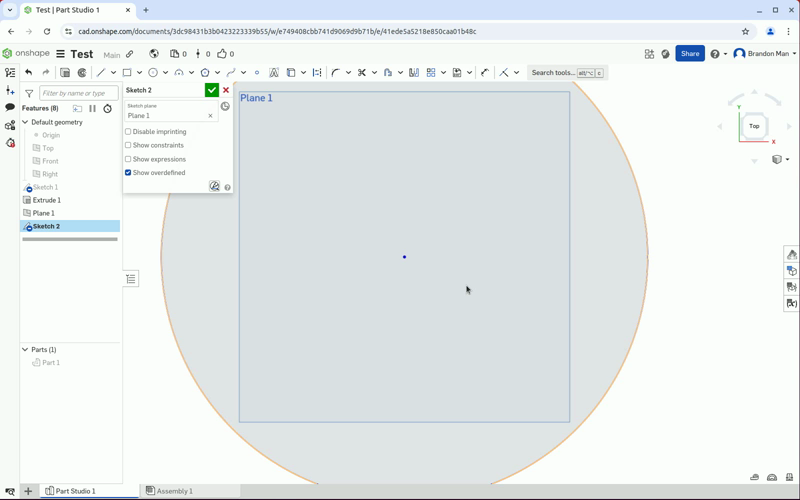
scroll(-6)
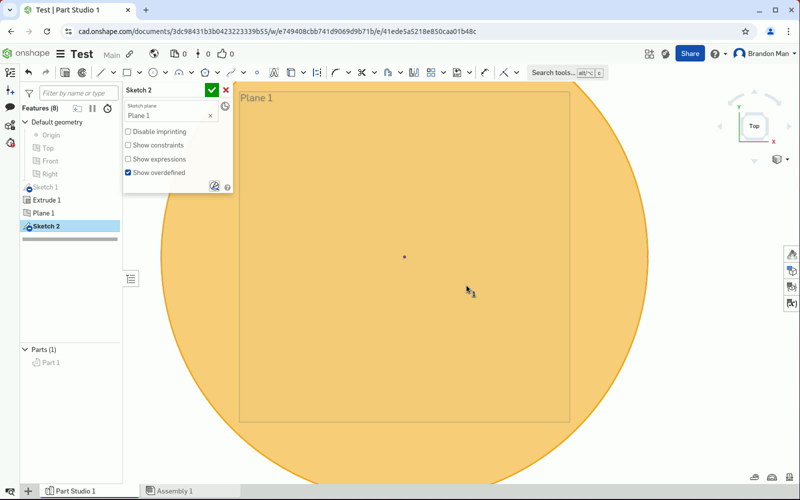
scroll(-6)
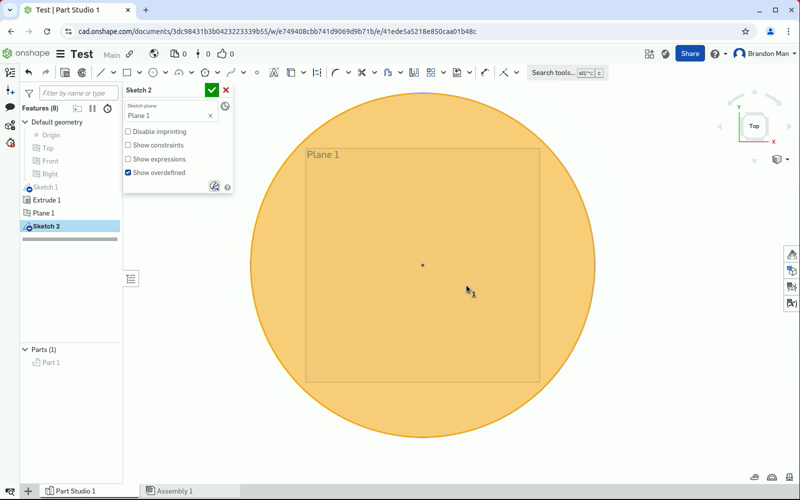
scroll(-6)
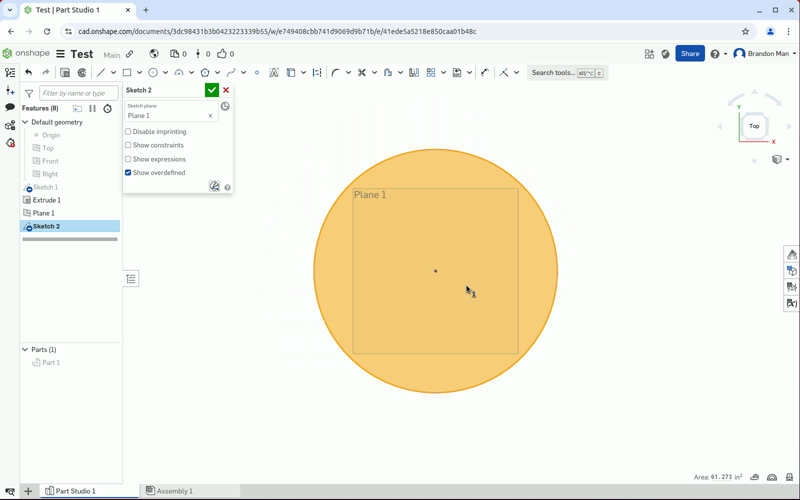
scroll(-6)
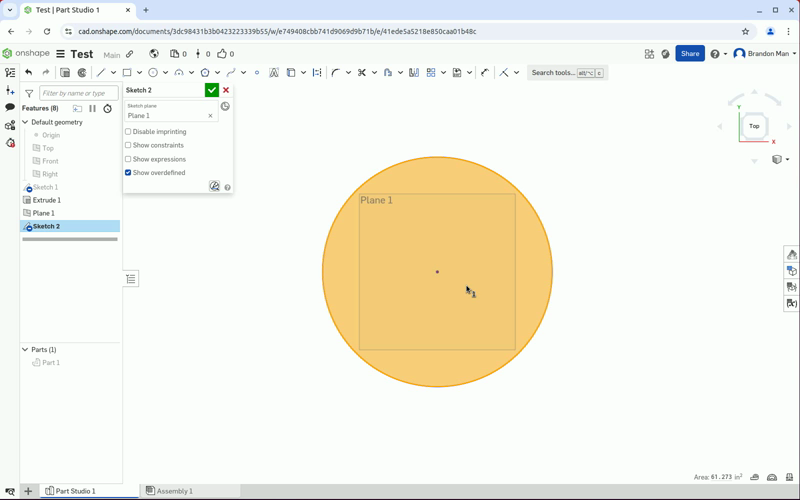
scroll(-6)
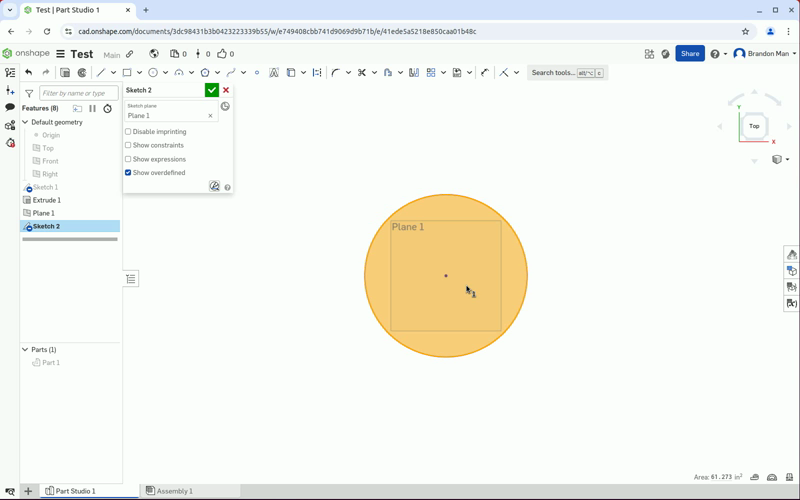
scroll(-6)
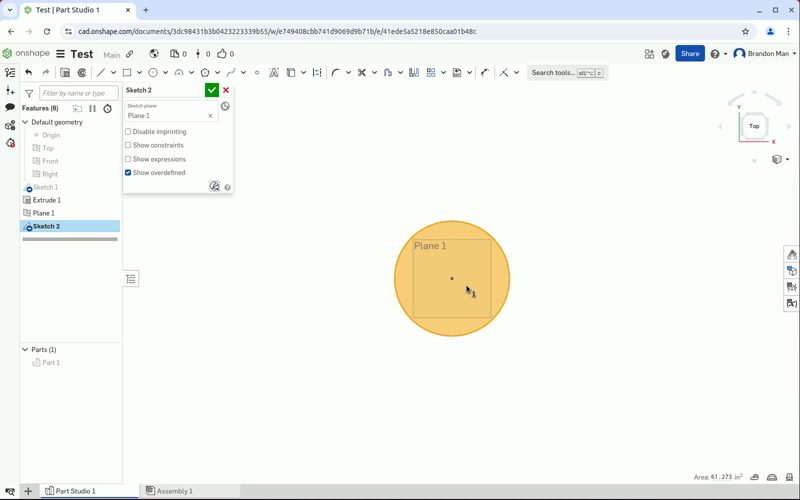
scroll(-6)
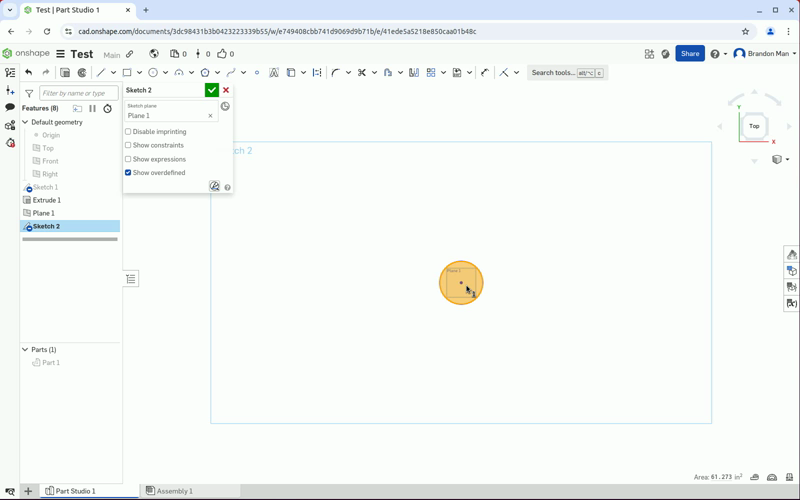
mouse_move(73, 352)
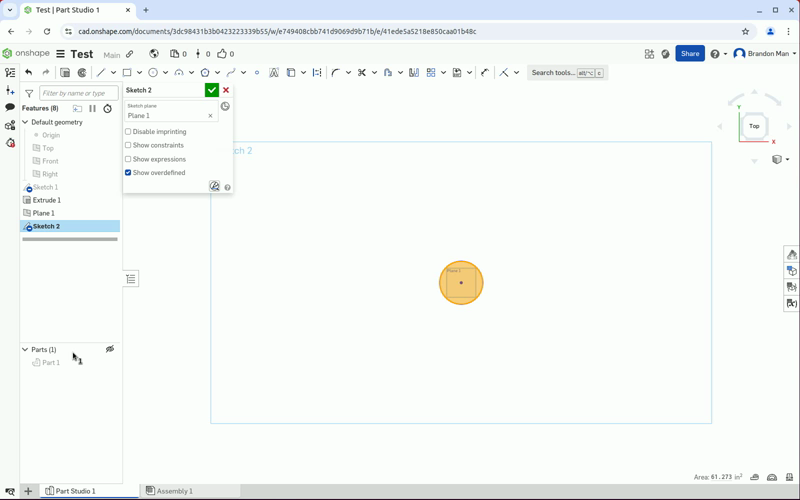
key(shift+y)
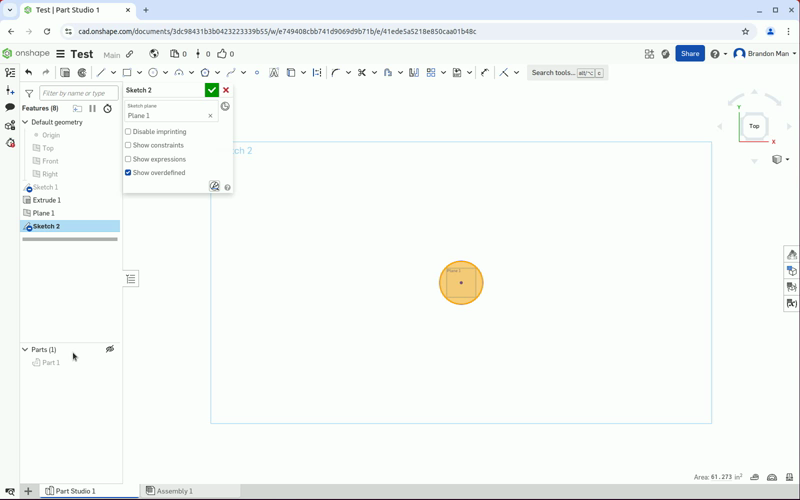
key(shift+e)
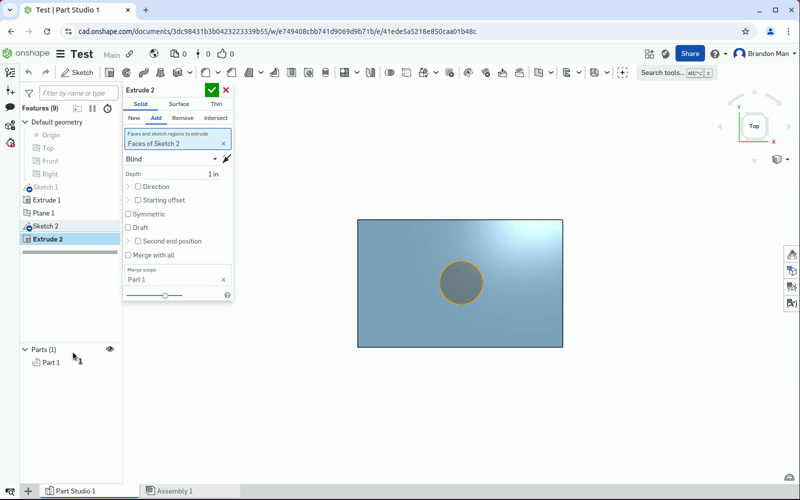
mouse_move(143, 106)
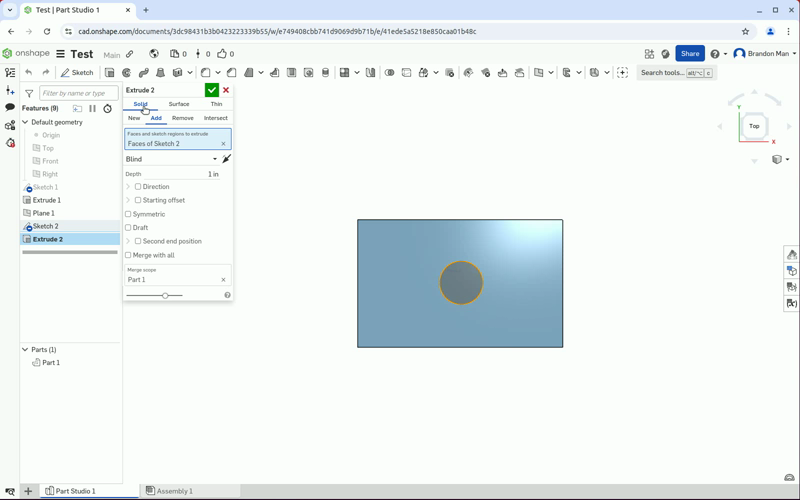
click(143, 106)
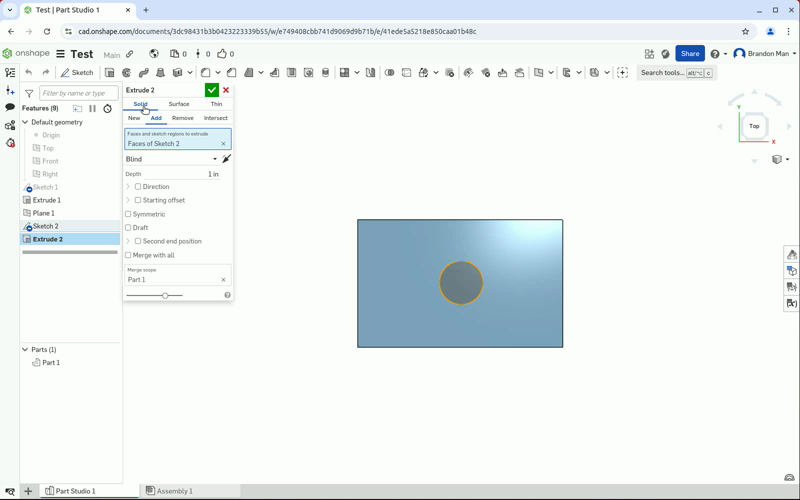
mouse_move(137, 120)
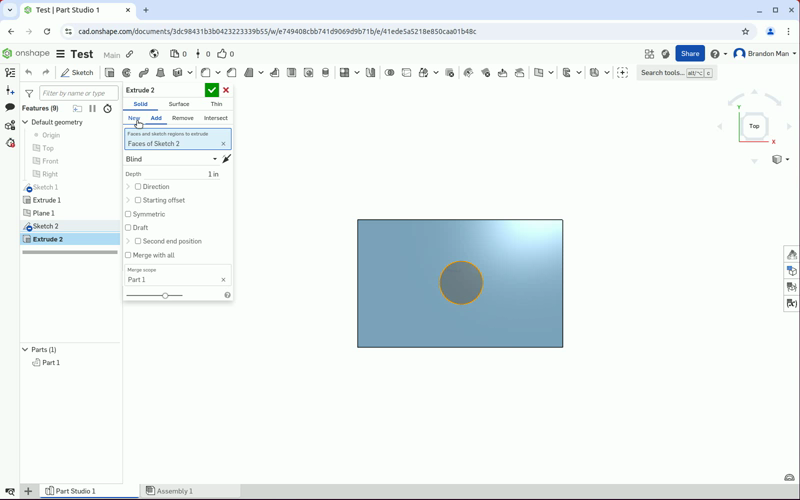
click(137, 120)
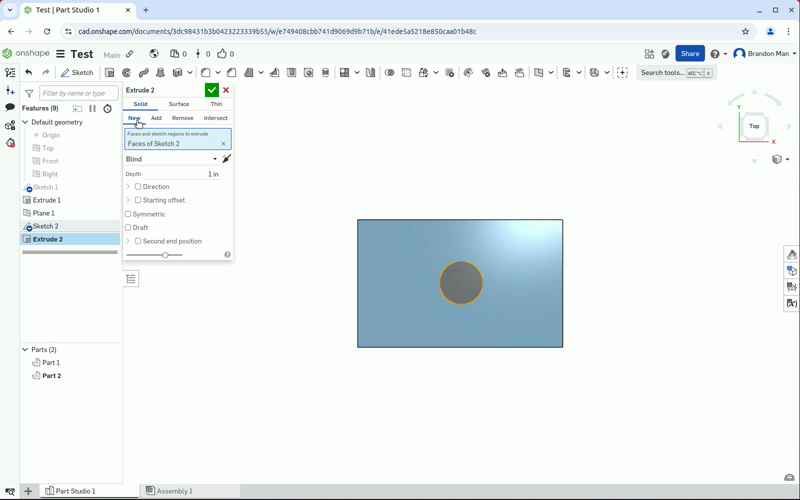
key(tab, 4)
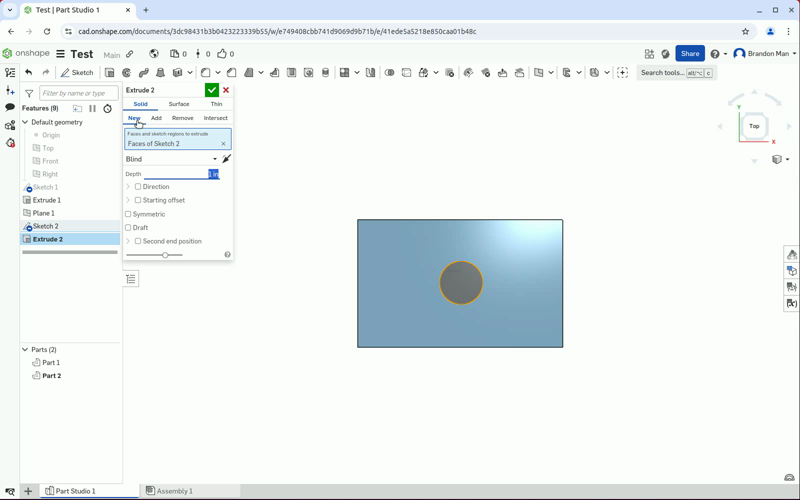
text(8.906)
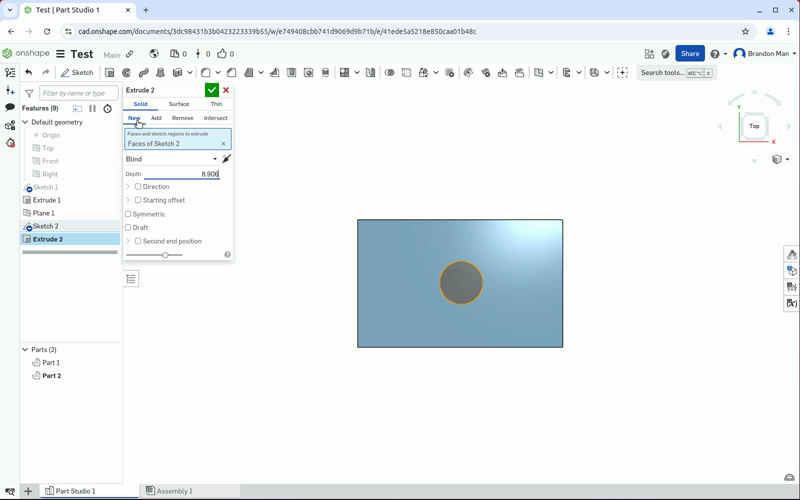
key(enter)
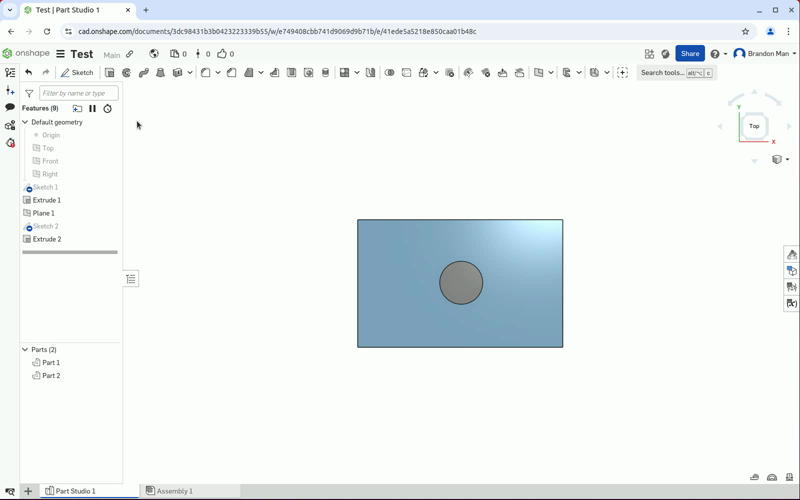
key(shift+h)
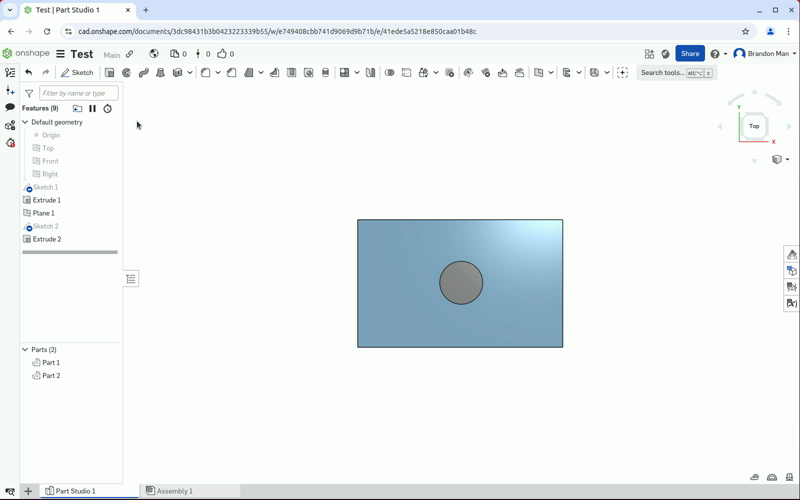
key(shift+h)
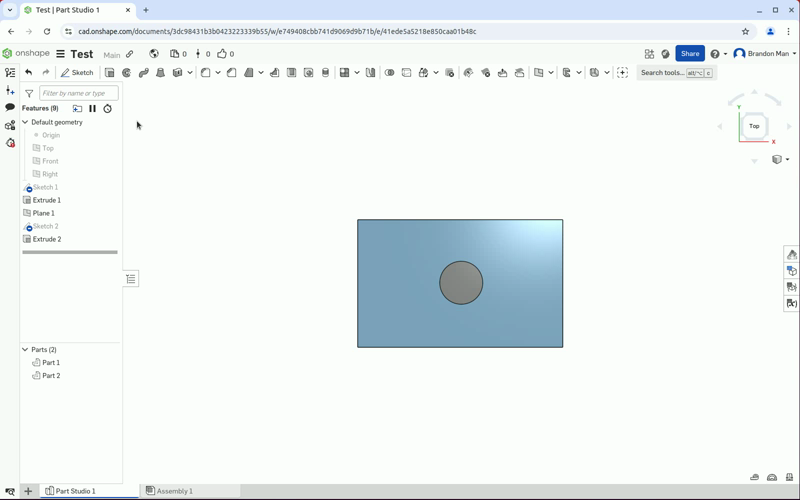
mouse_move(73, 189)
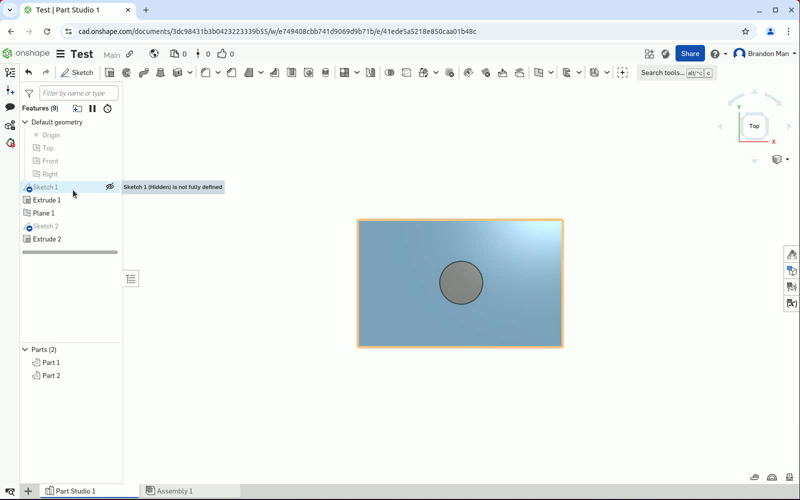
click(73, 189)
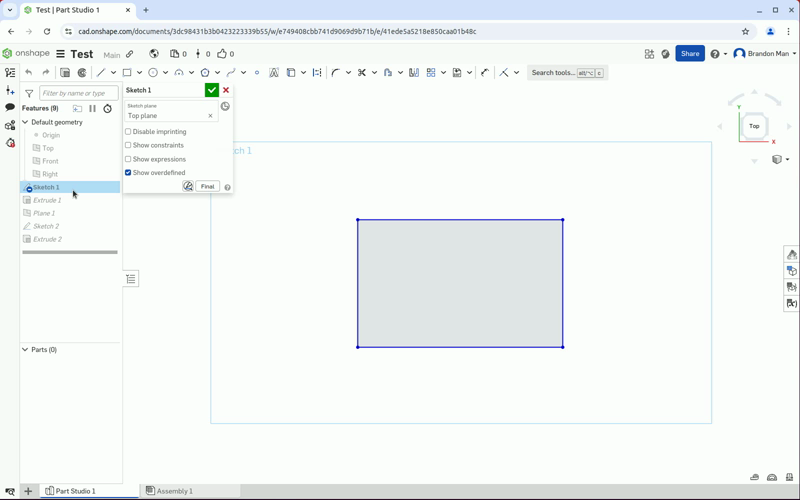
mouse_move(229, 92)
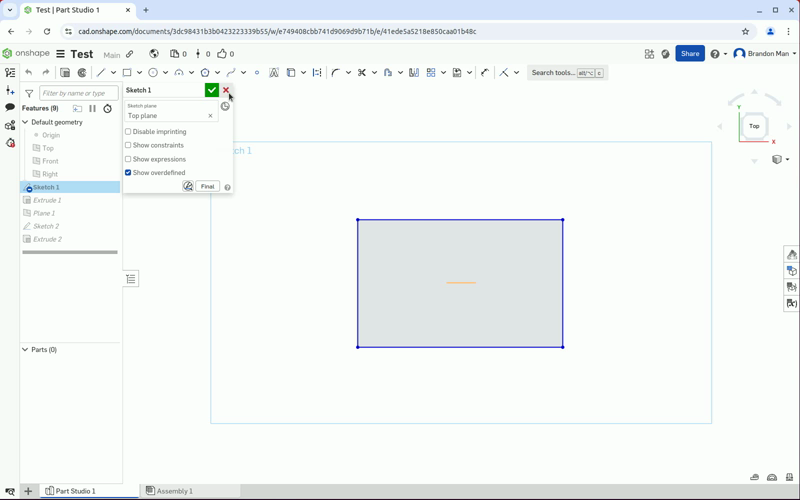
click(229, 92)
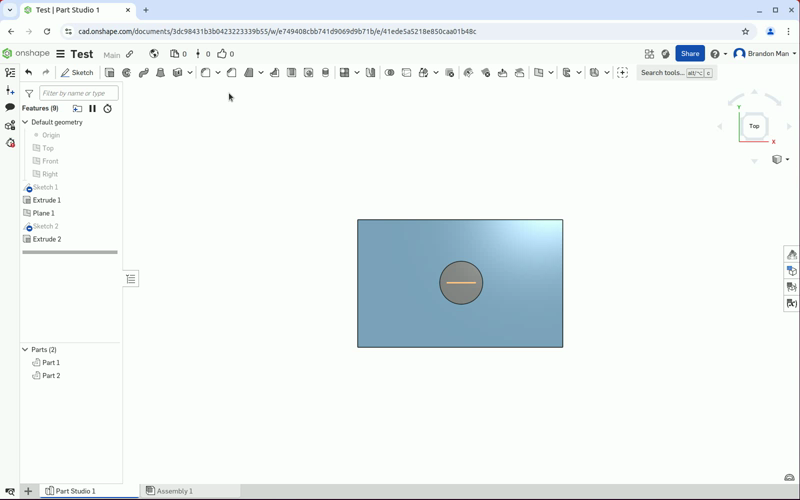
mouse_move(73, 352)
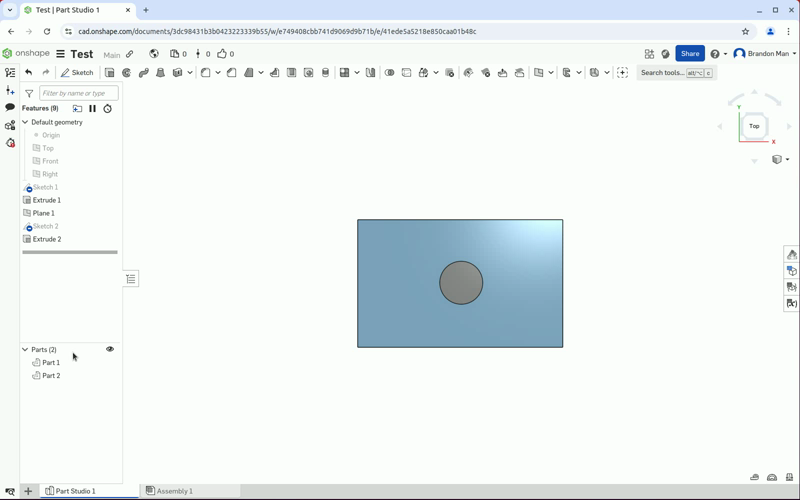
key(y)
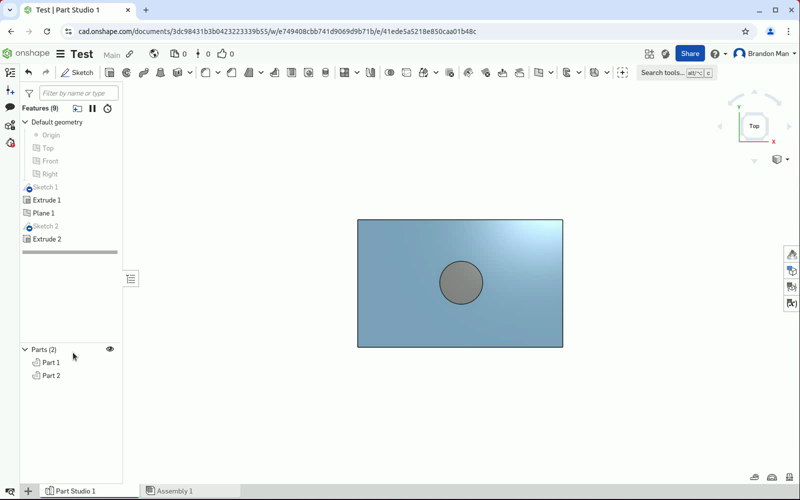
key(shift+p)
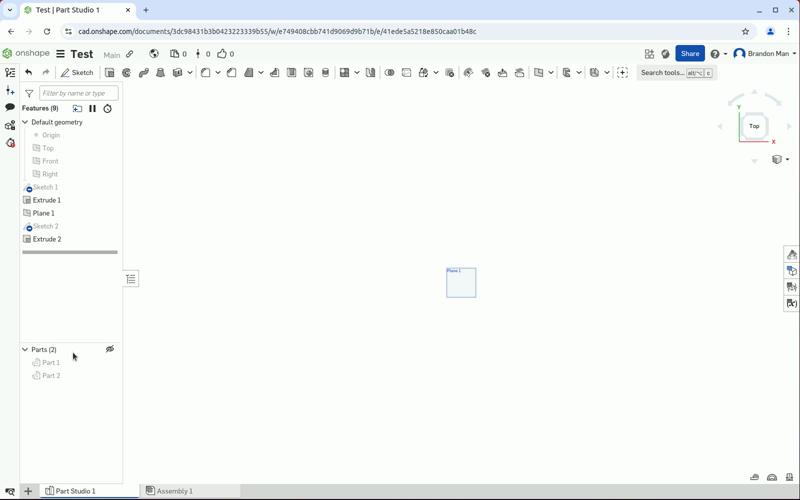
key(space)
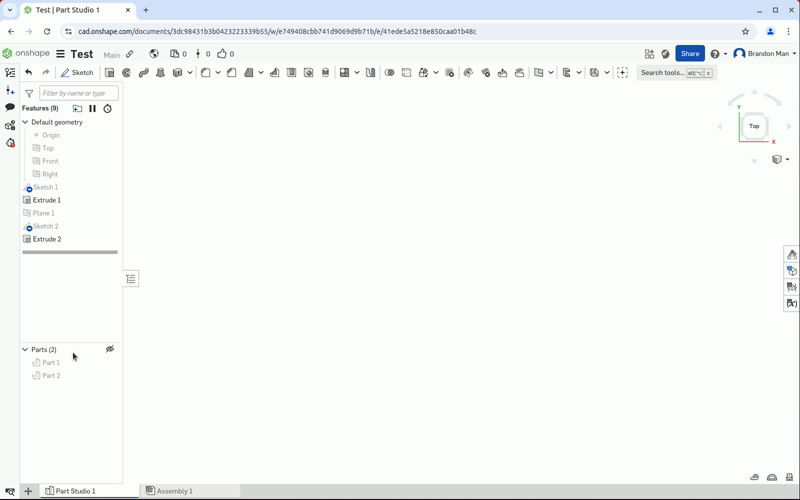
key_down(shift)
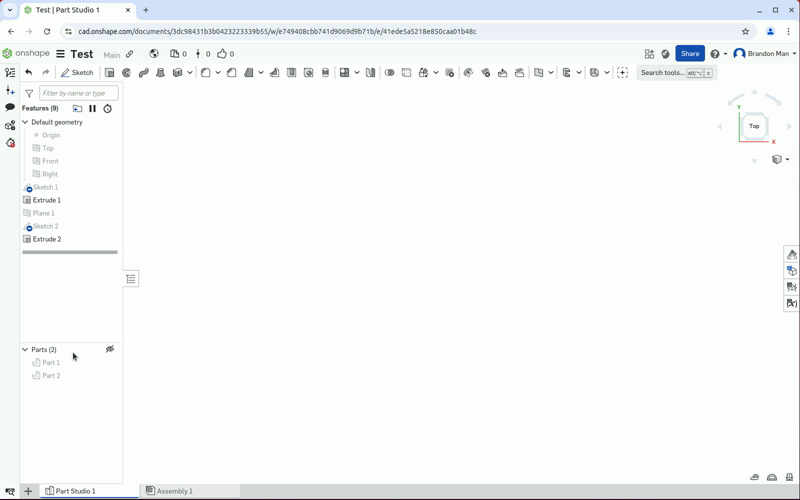
key(up)
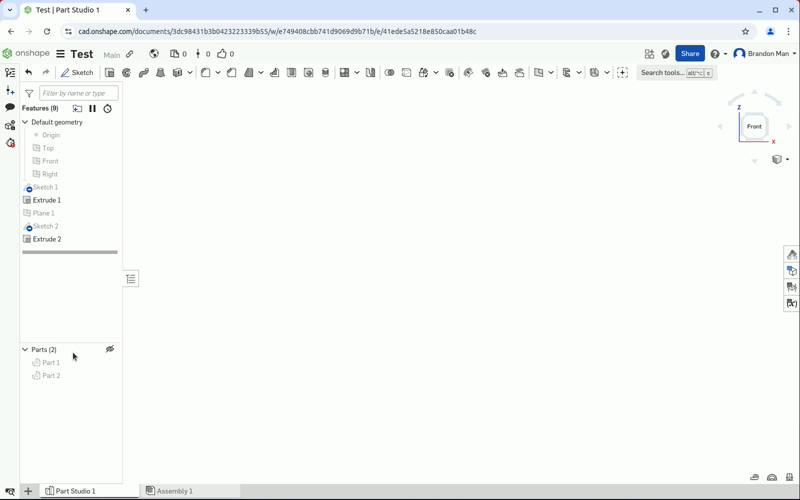
key_up(shift)
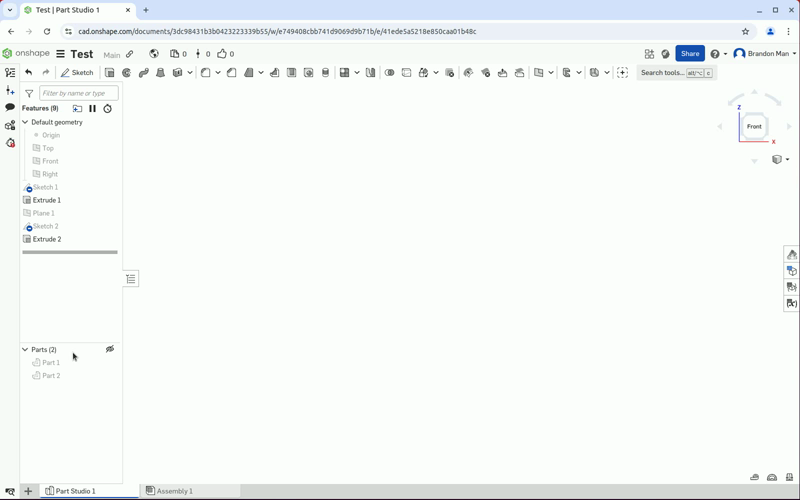
mouse_move(73, 352)
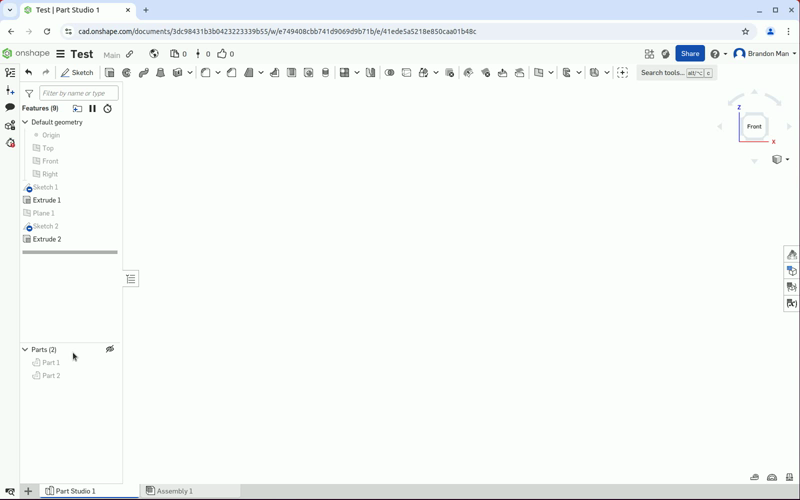
key(shift+y)
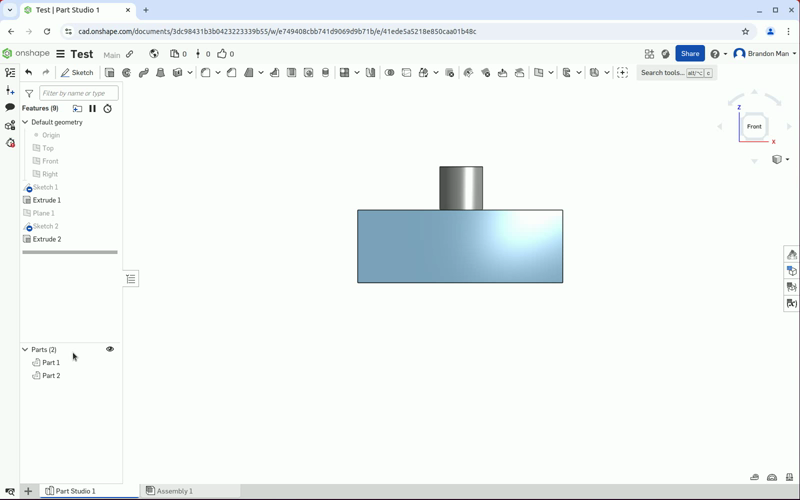
mouse_move(541, 75)
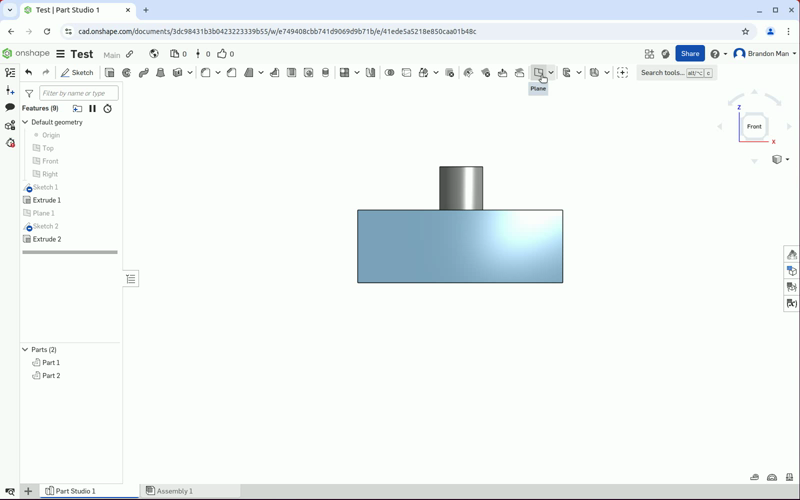
click(541, 75)
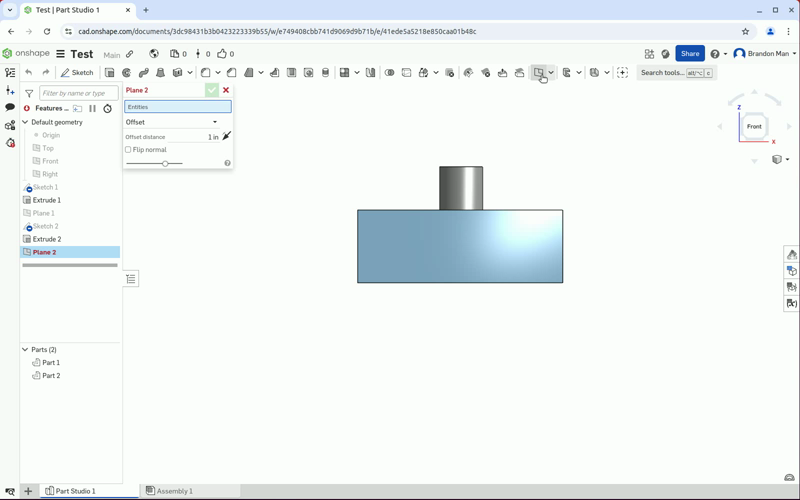
mouse_move(73, 163)
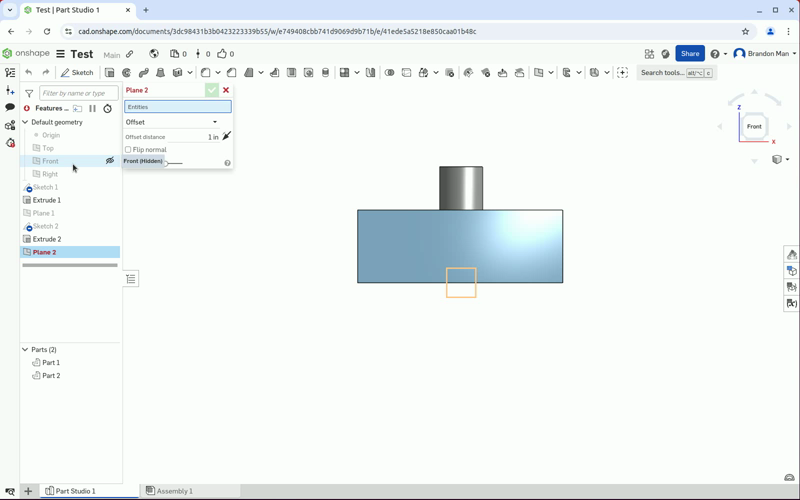
click(73, 163)
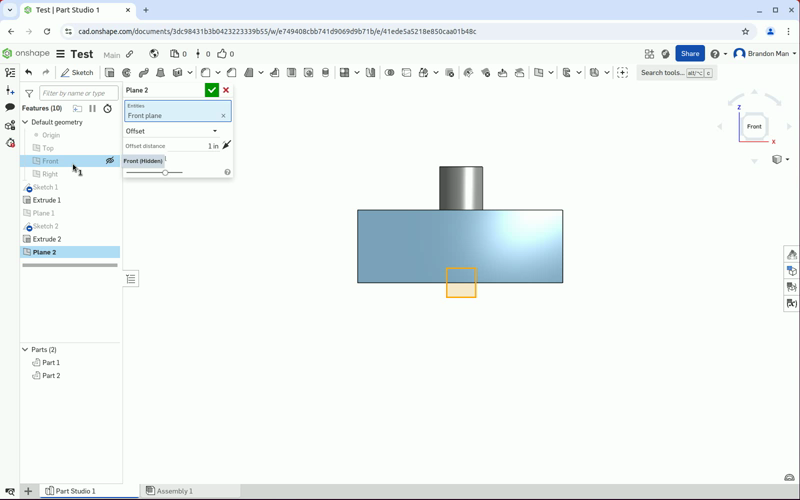
key(tab, 2)
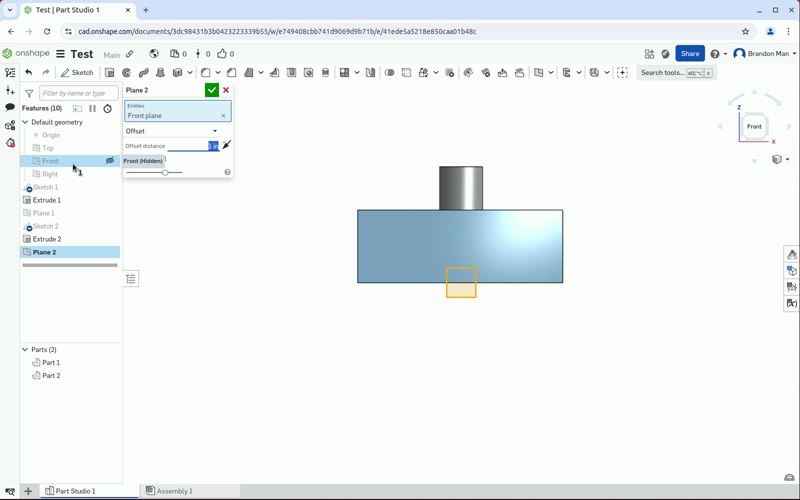
text(13.249)
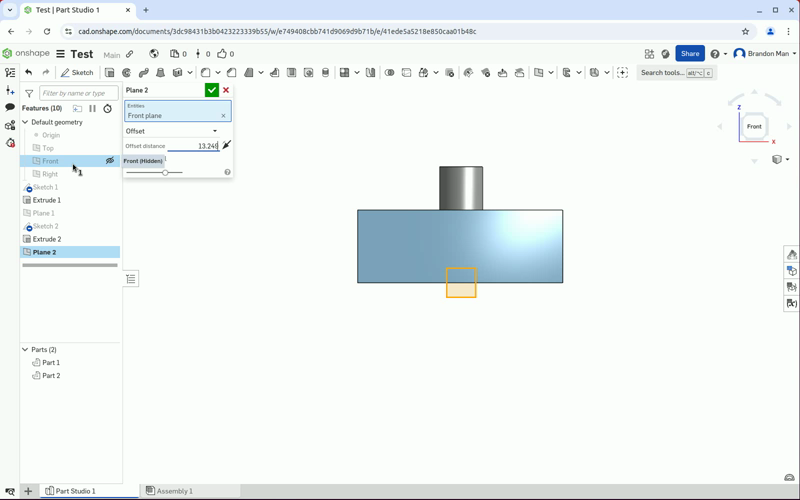
key(enter, 2)
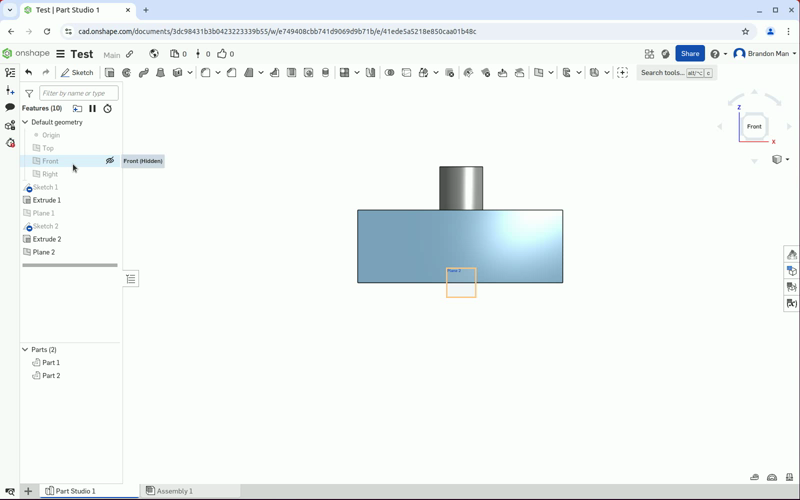
key(shift+s)
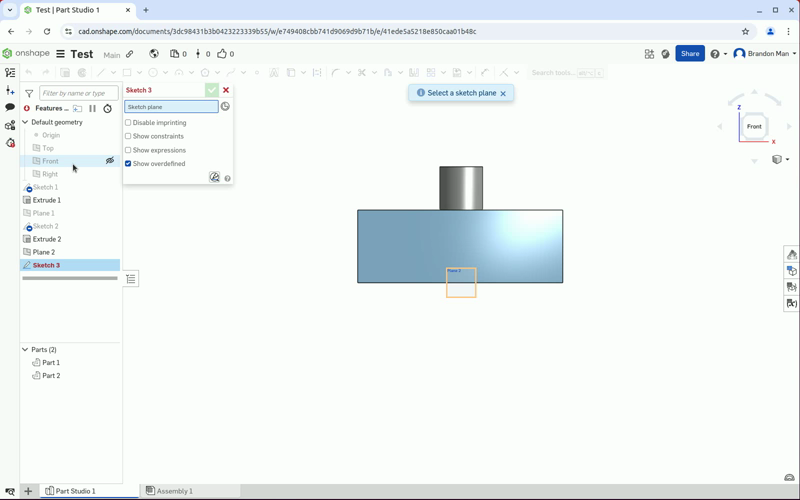
mouse_move(73, 254)
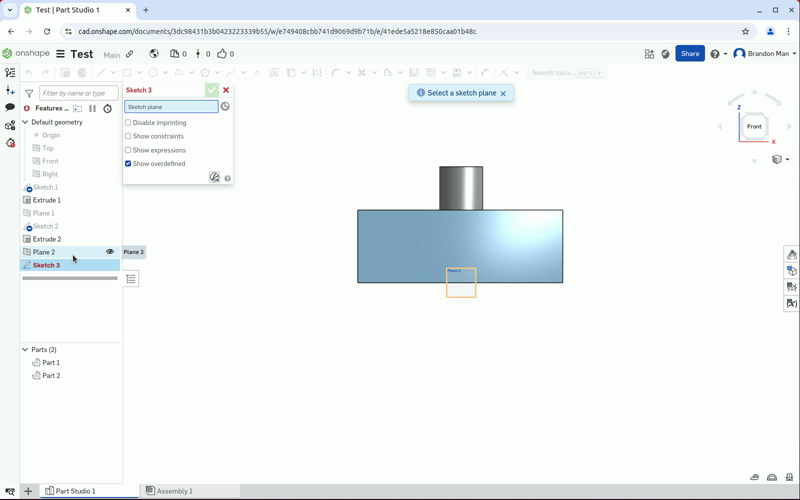
click(73, 254)
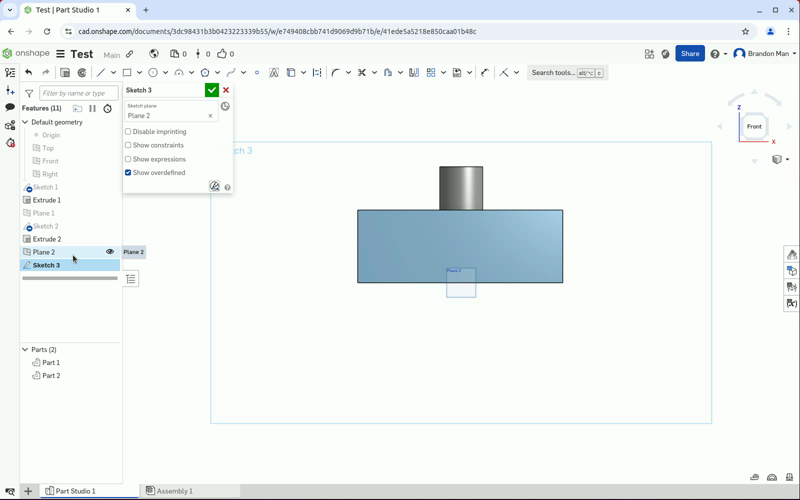
mouse_move(73, 352)
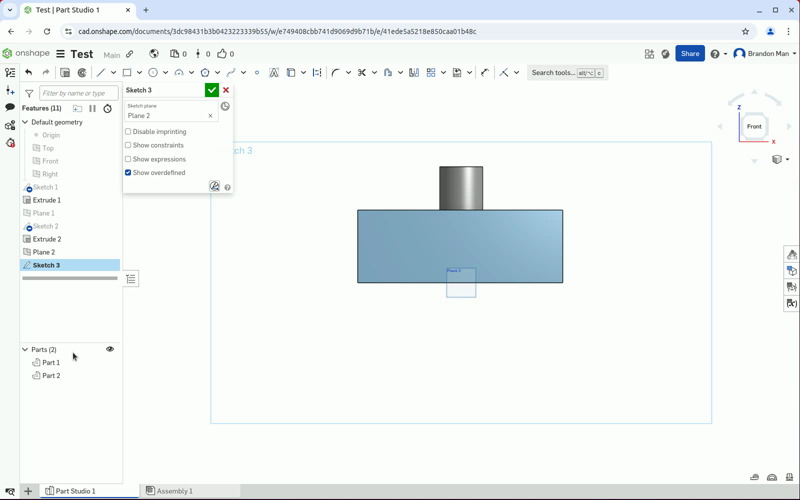
key(y)
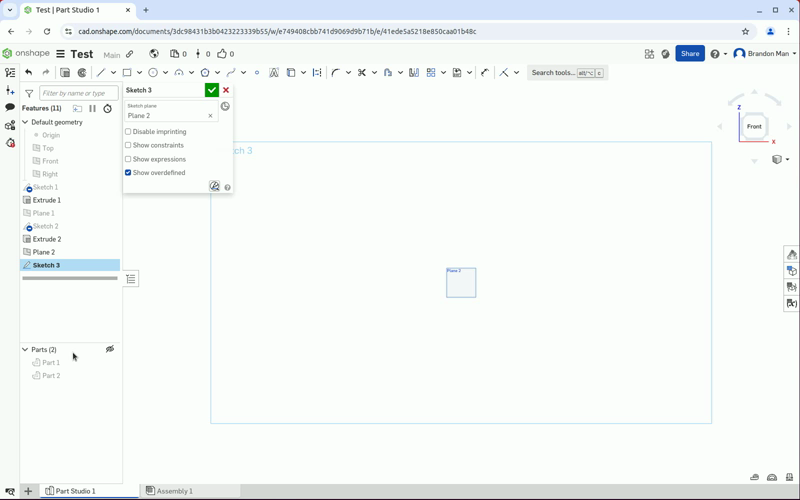
key(l)
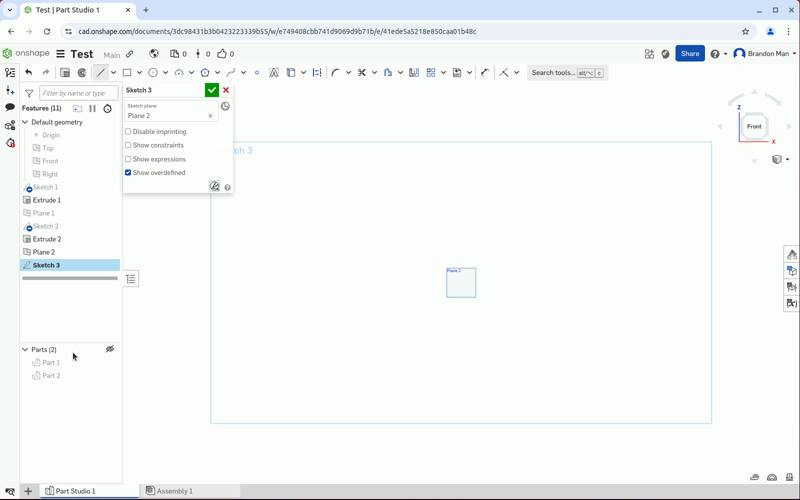
key_down(shift)
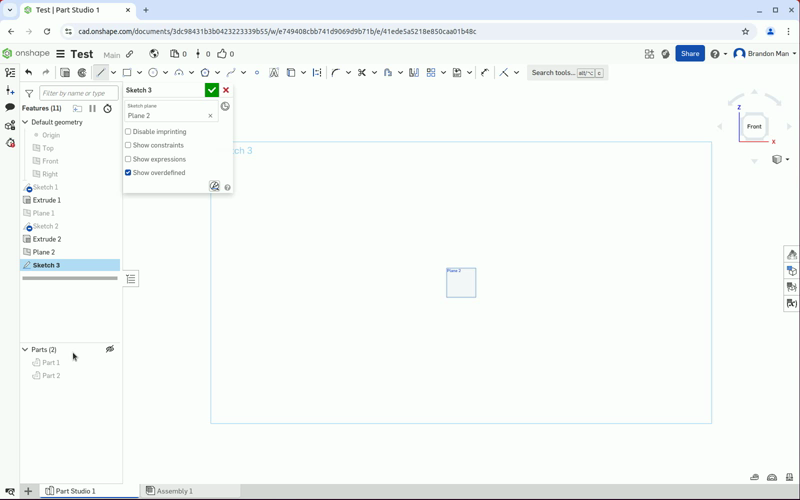
mouse_move(429, 164)
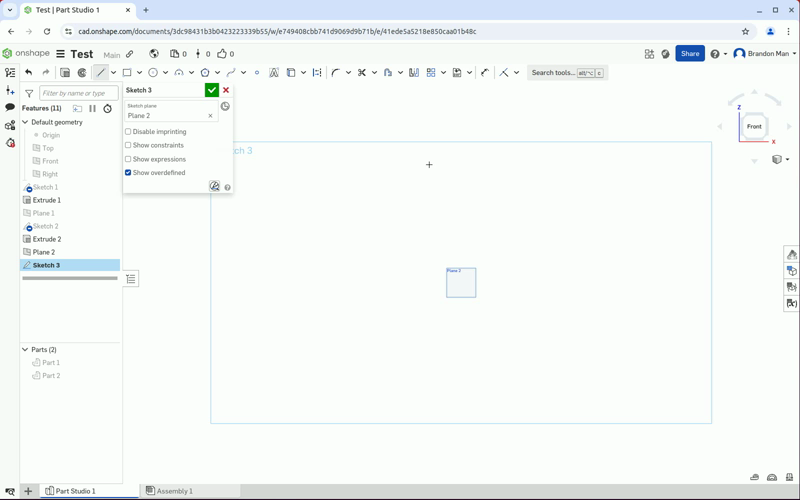
click(429, 164)
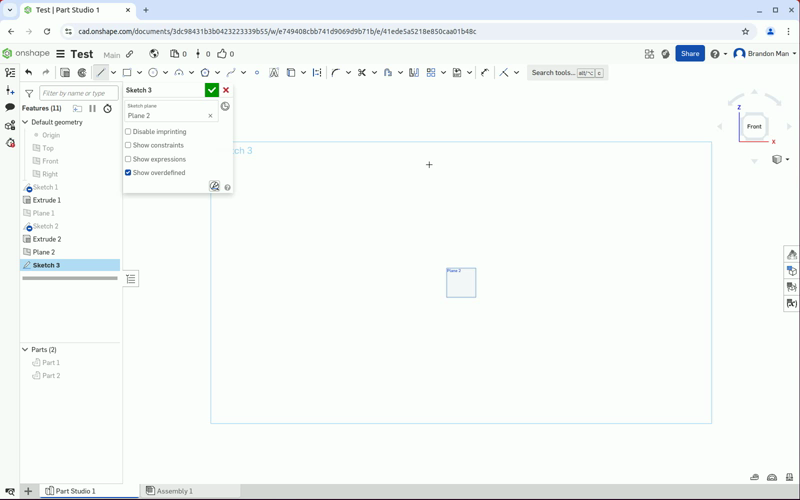
key_up(shift)
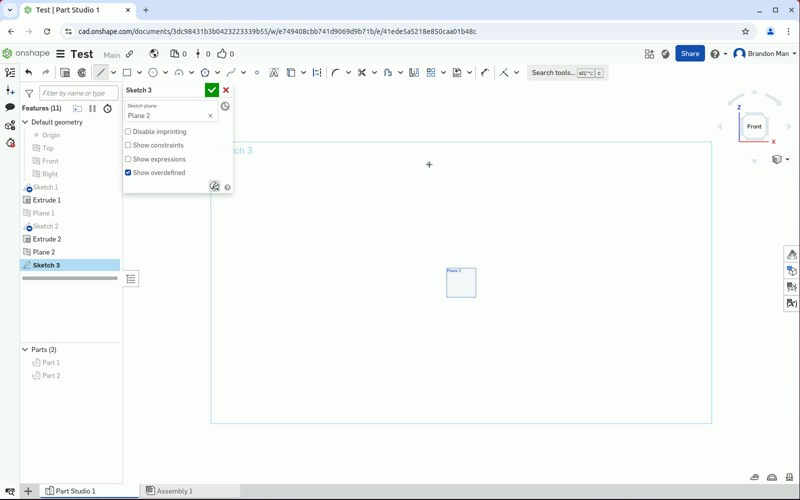
key_down(shift)
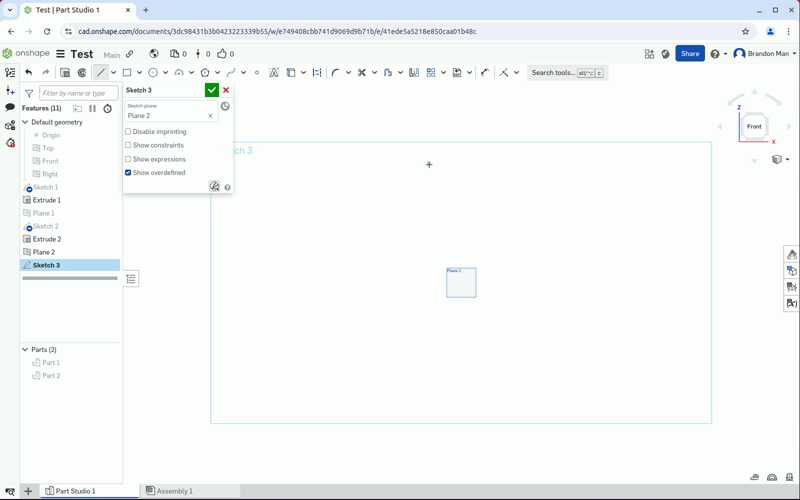
mouse_move(489, 200)
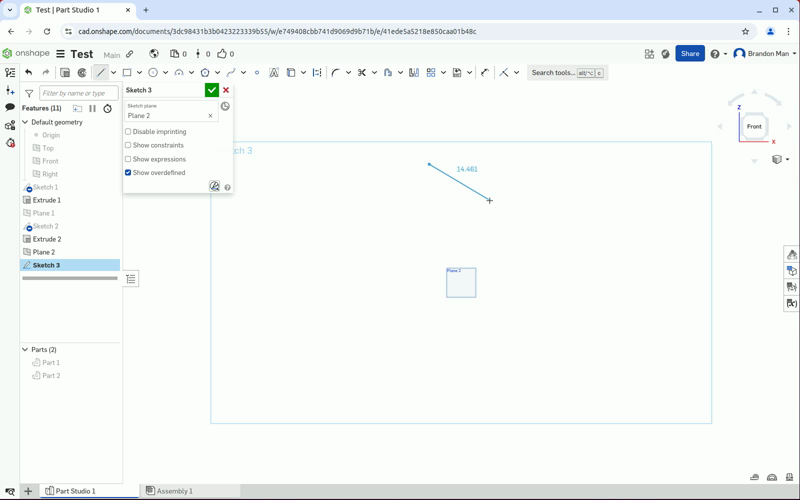
click(489, 200)
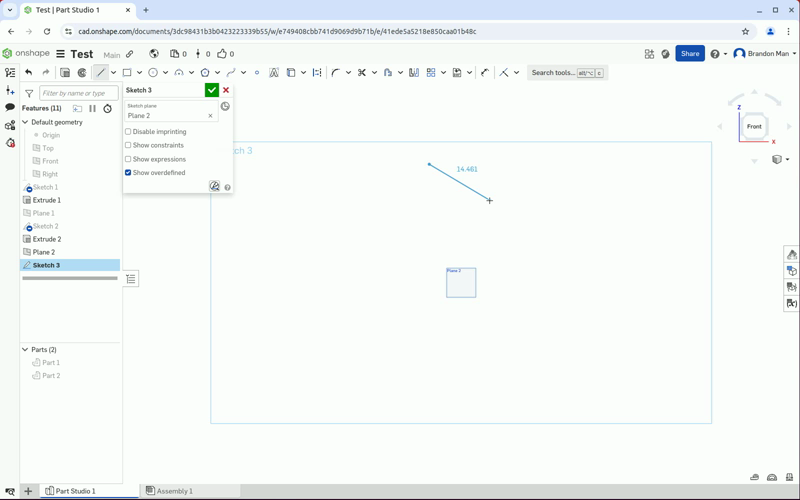
key_up(shift)
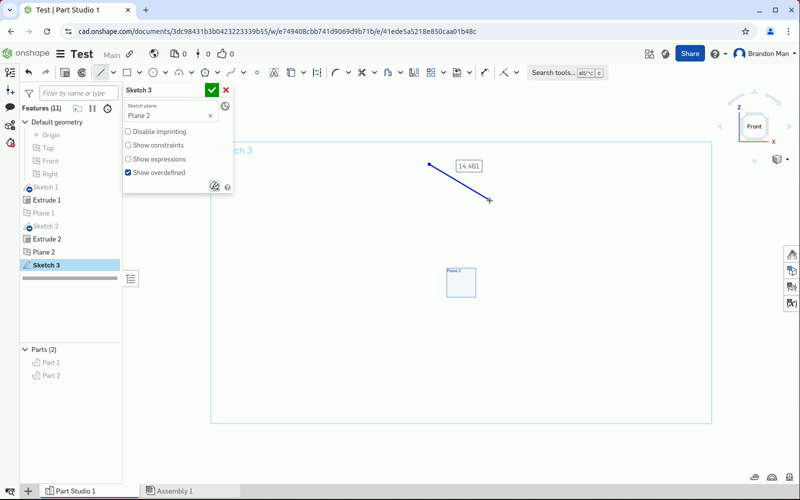
key_down(shift)
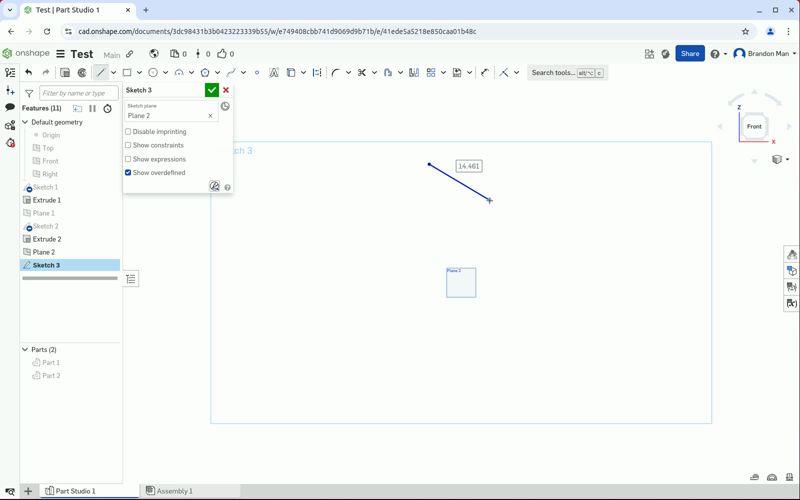
mouse_move(519, 200)
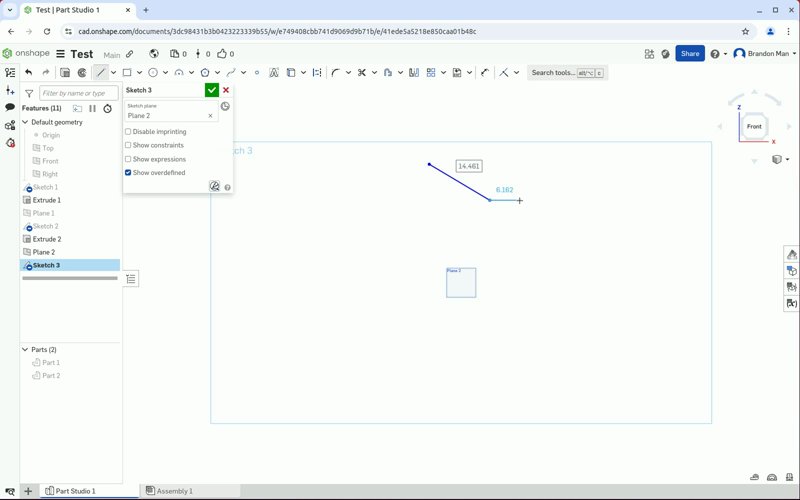
mouse_move(489, 156)
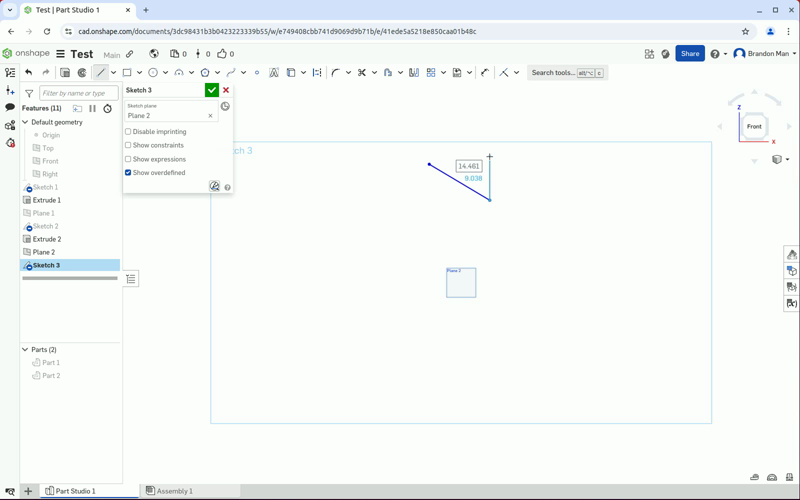
click(489, 156)
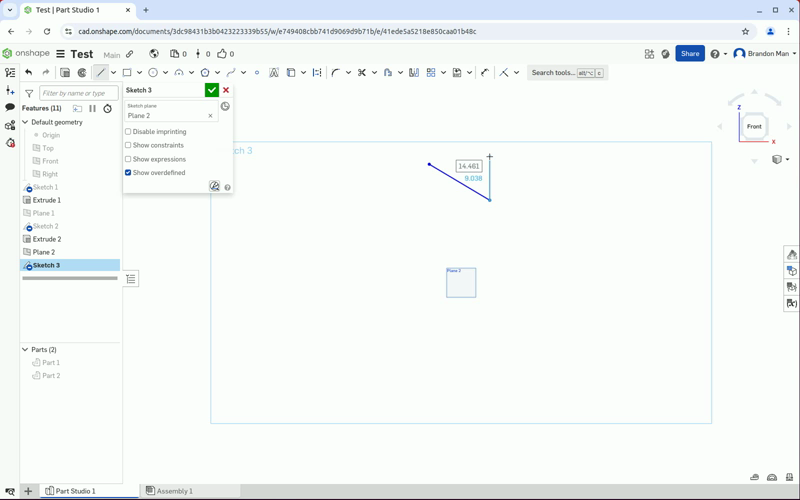
key_up(shift)
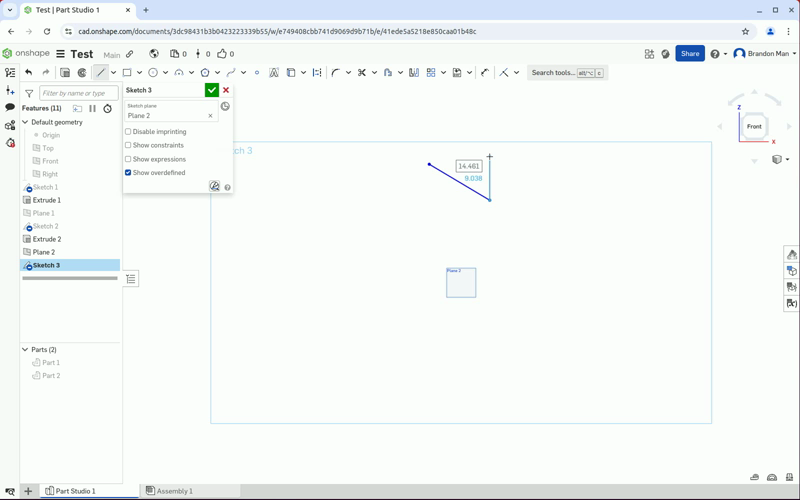
key_down(shift)
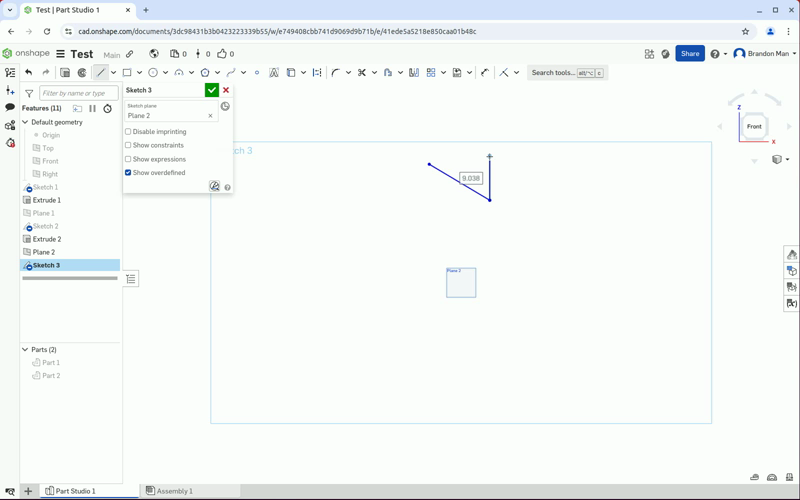
mouse_move(429, 164)
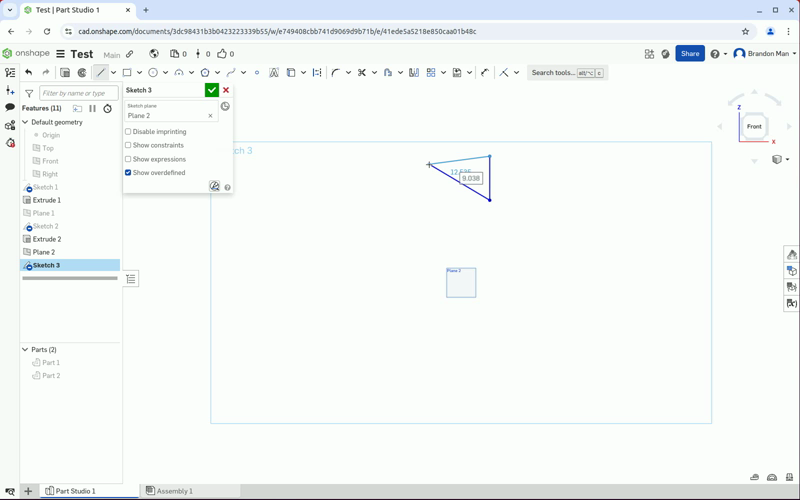
key_up(shift)
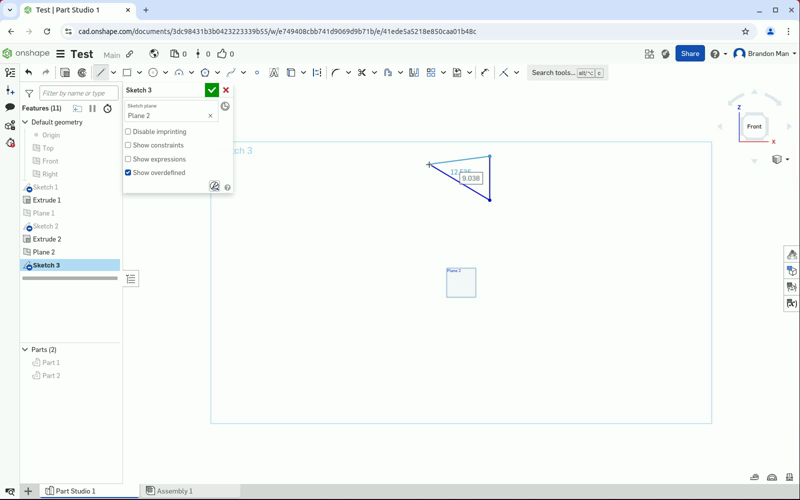
click(429, 164)
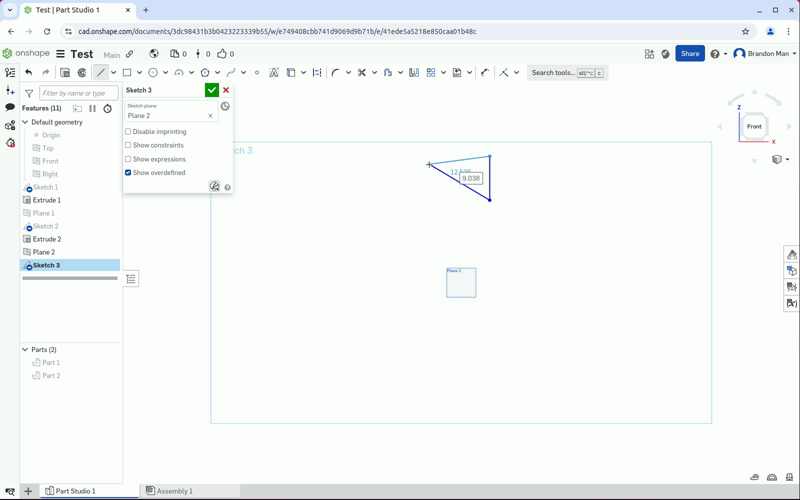
key(esc)
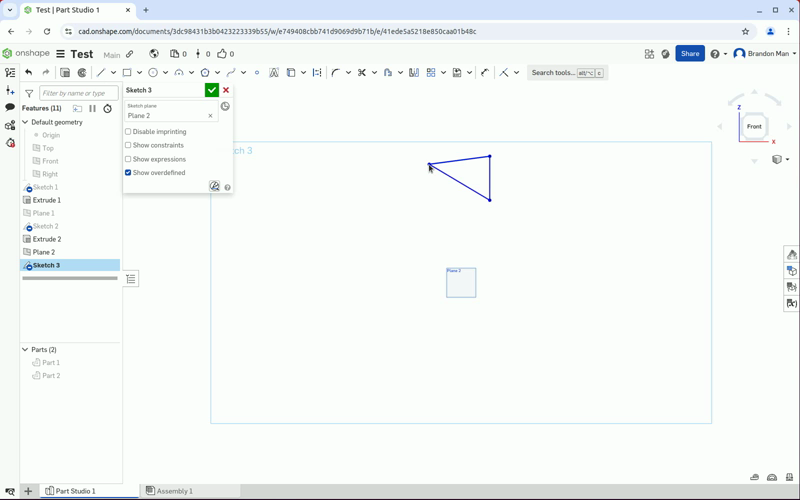
mouse_move(475, 185)
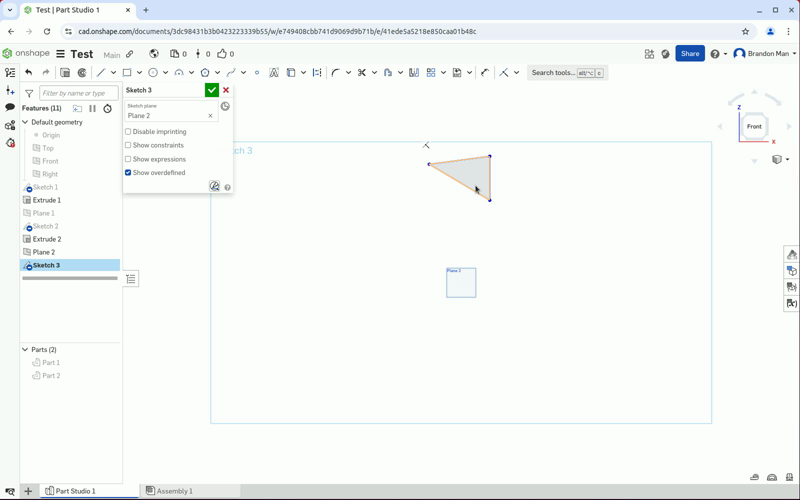
scroll(6)
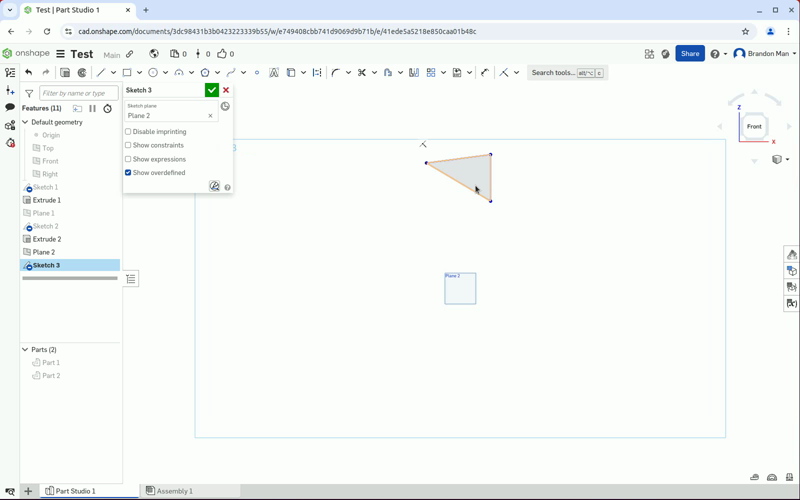
scroll(6)
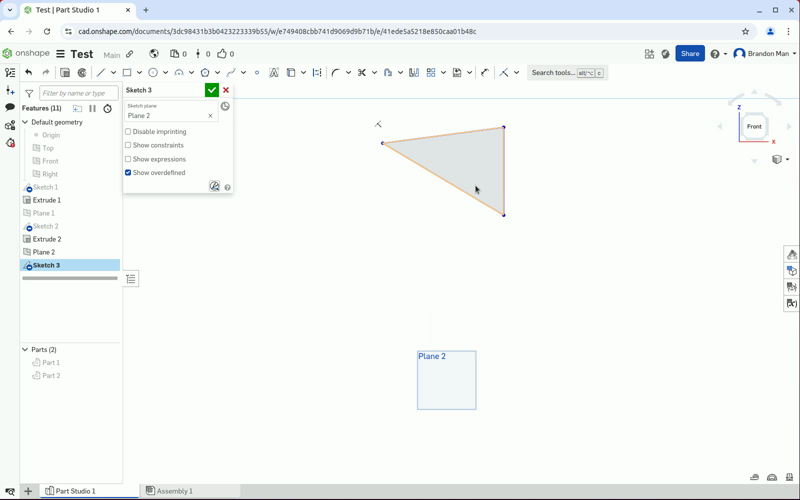
scroll(6)
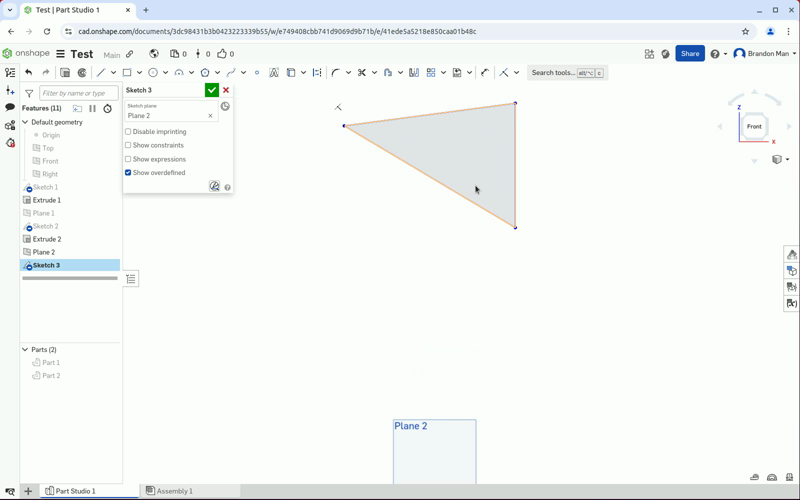
scroll(6)
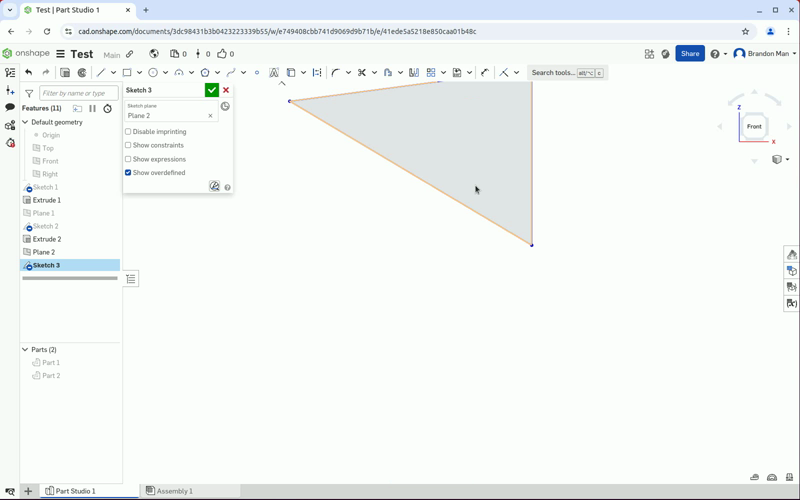
scroll(6)
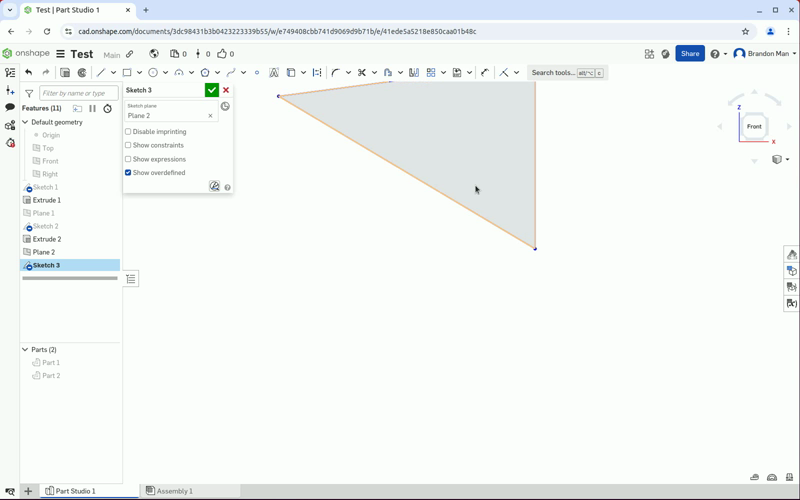
scroll(6)
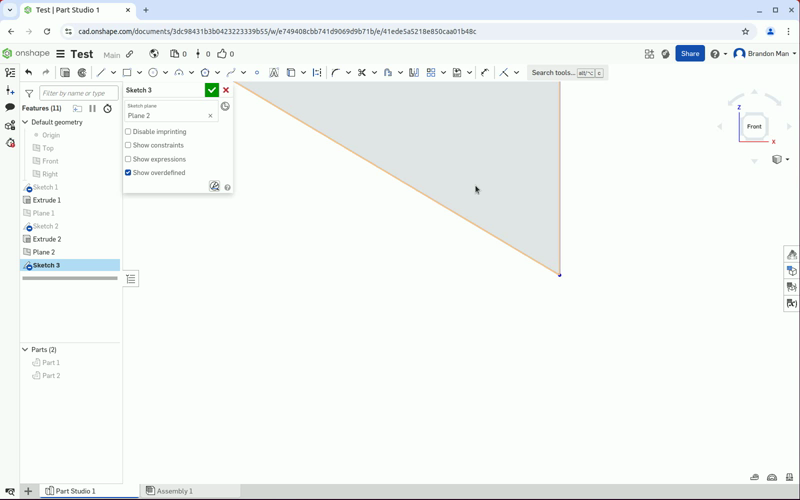
scroll(6)
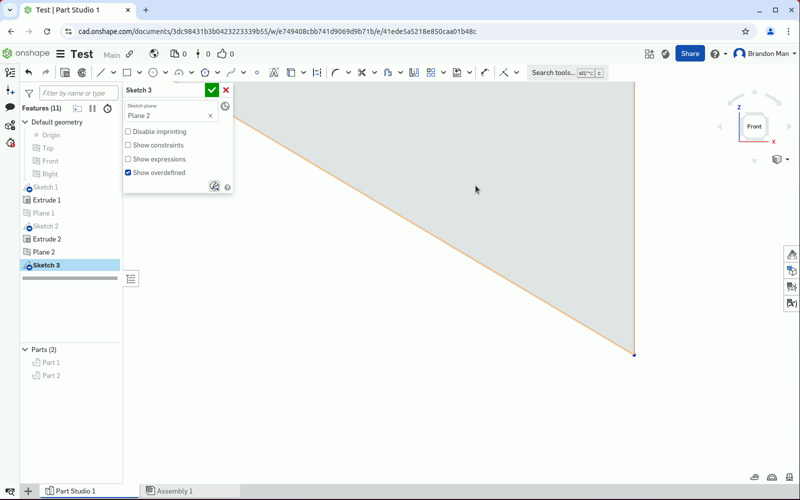
click(475, 185)
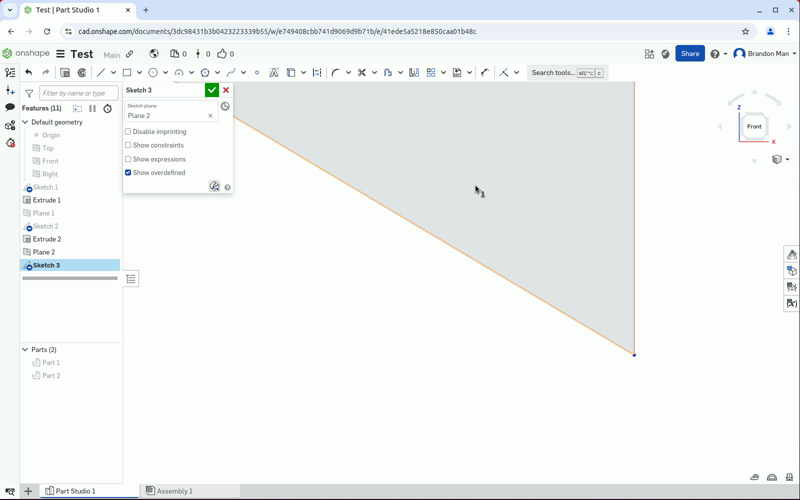
scroll(-6)
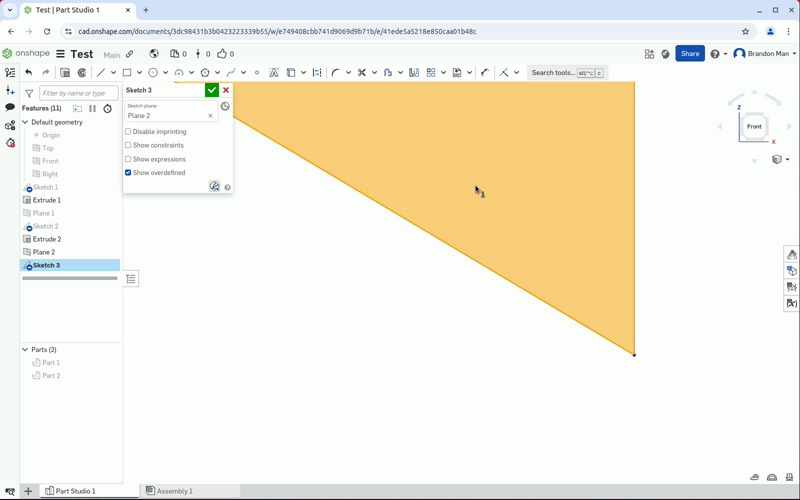
scroll(-6)
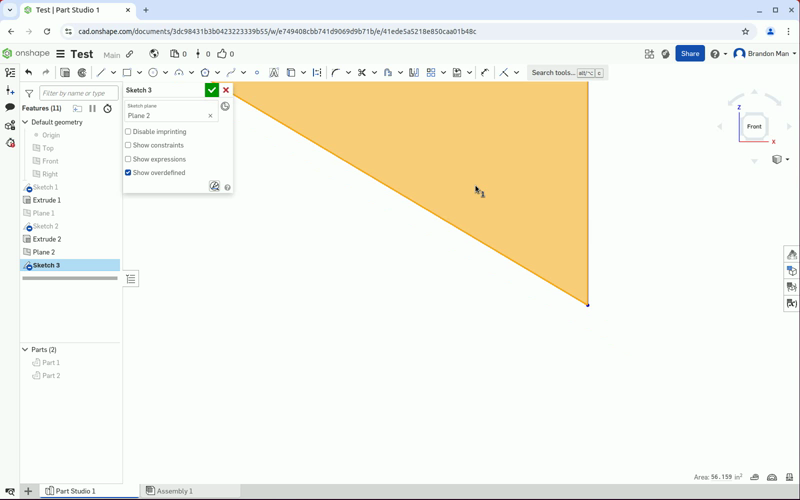
scroll(-6)
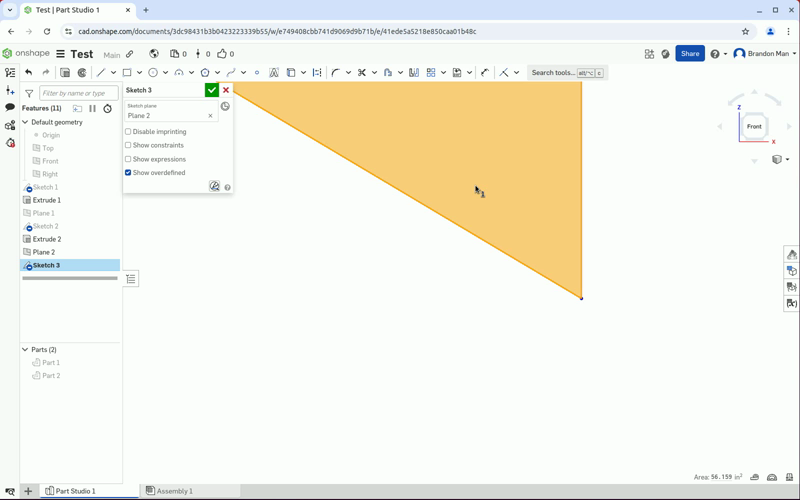
scroll(-6)
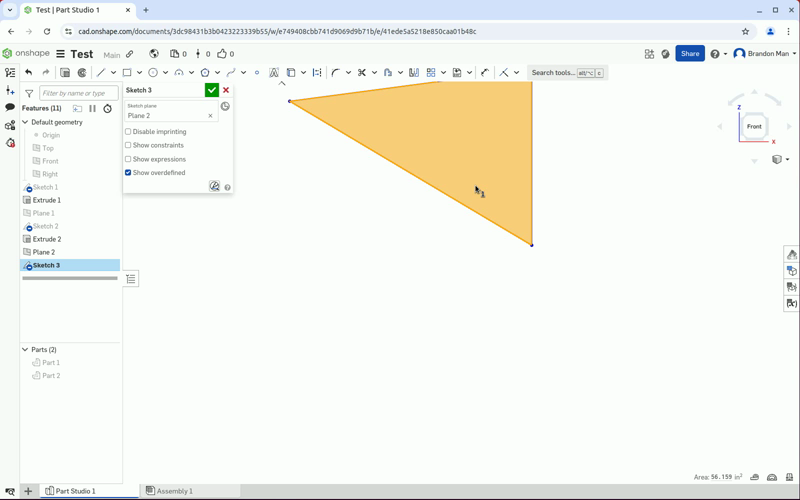
scroll(-6)
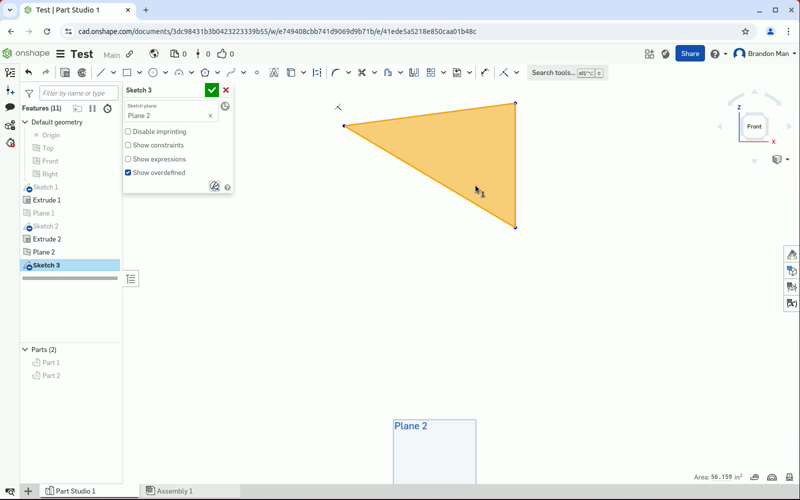
scroll(-6)
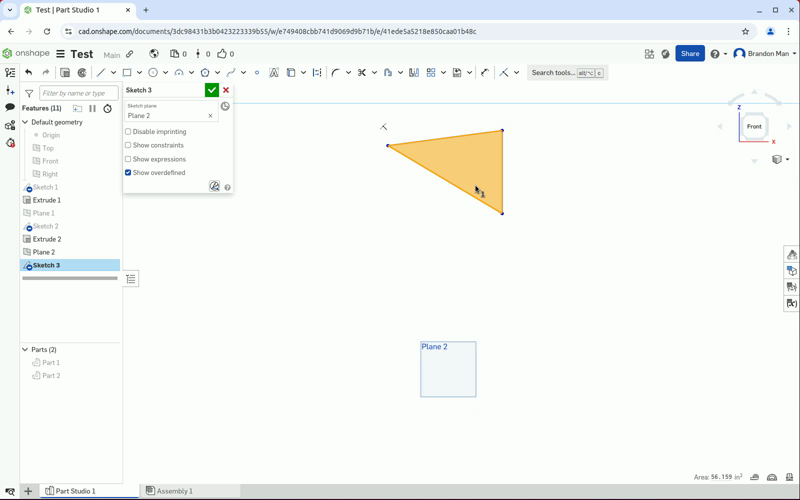
scroll(-6)
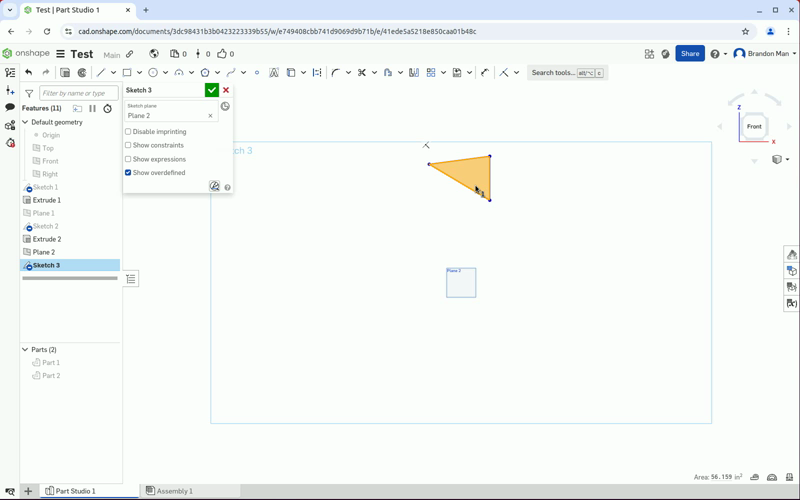
mouse_move(73, 352)
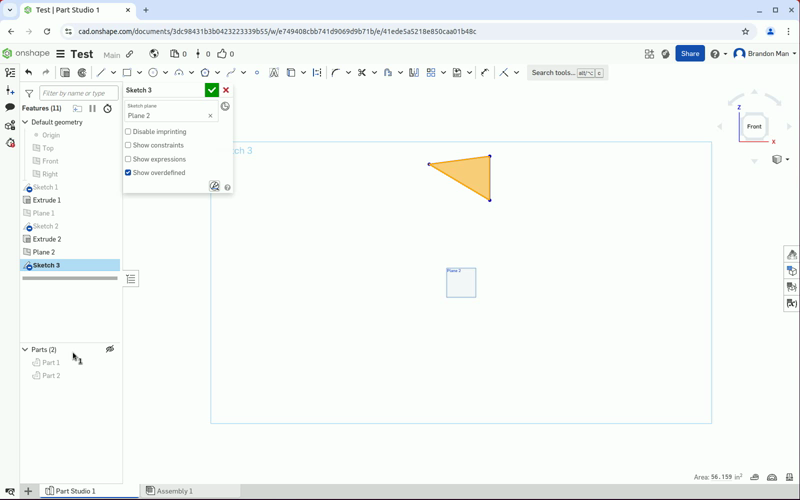
key(shift+y)
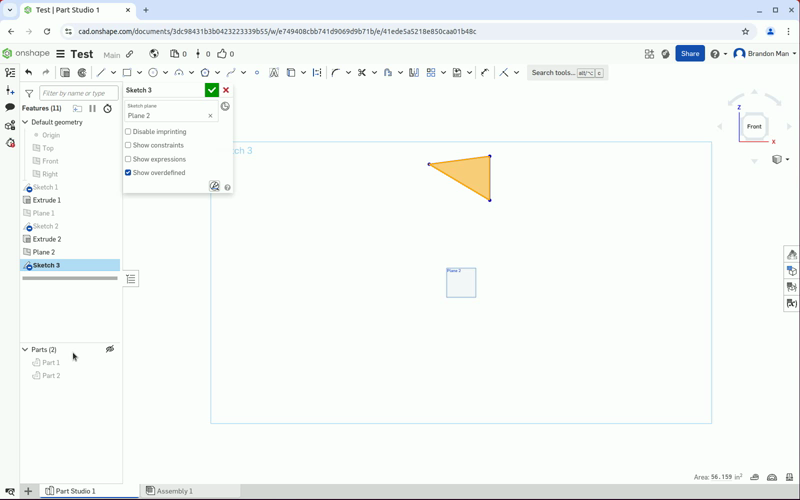
key(shift+e)
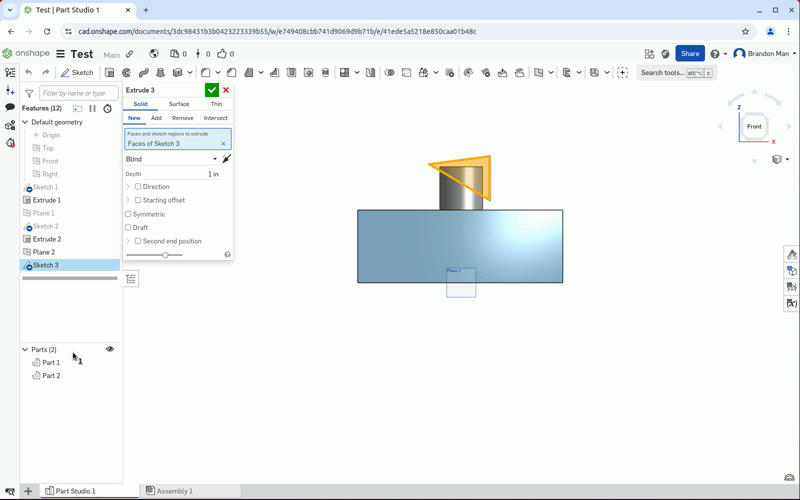
mouse_move(143, 106)
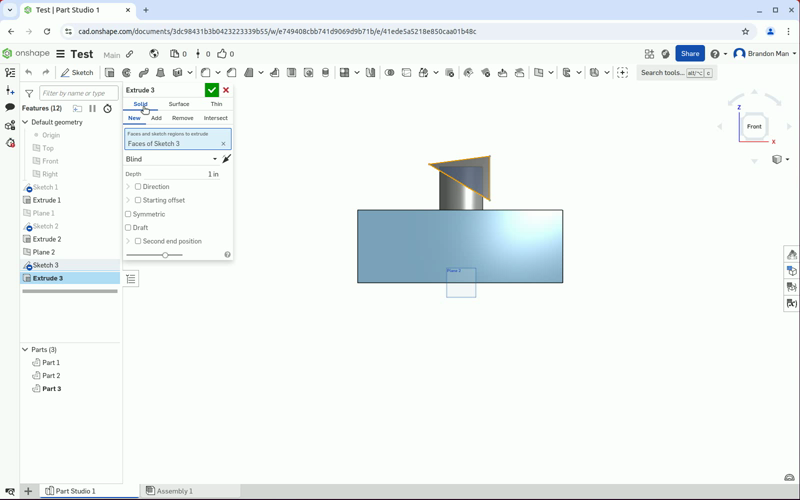
click(143, 106)
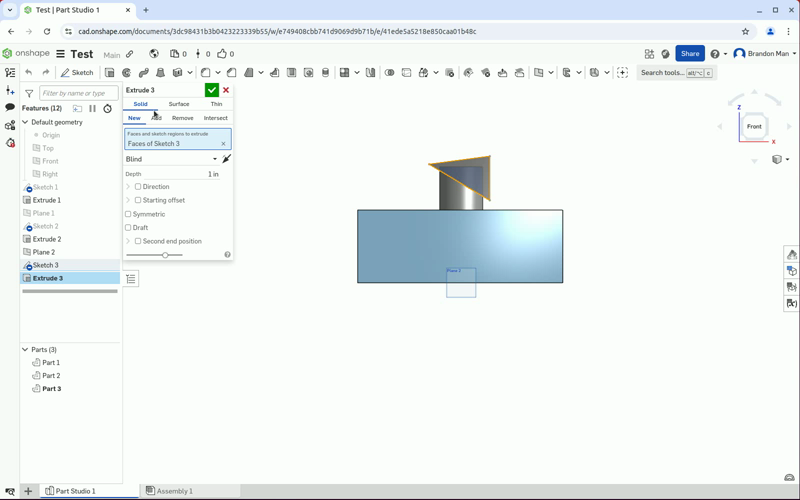
mouse_move(186, 120)
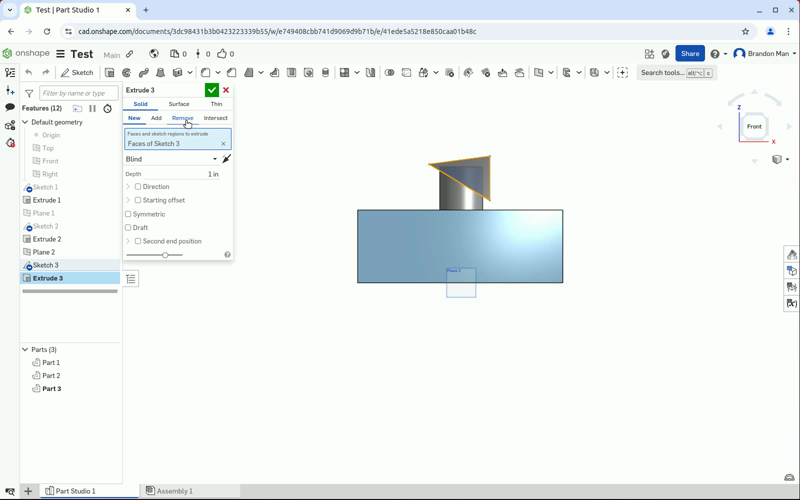
click(186, 120)
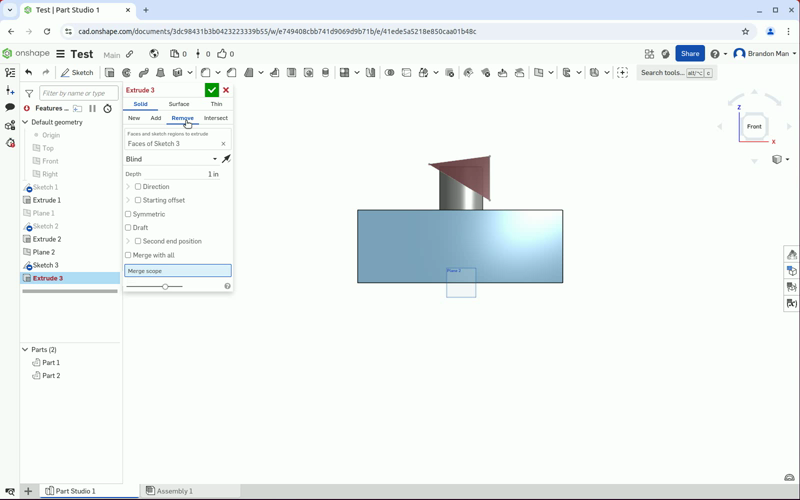
key(tab, 4)
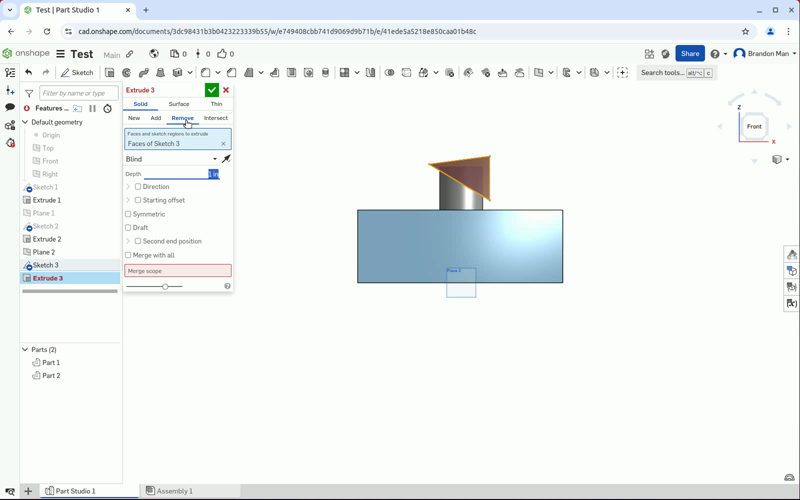
text(24.553)
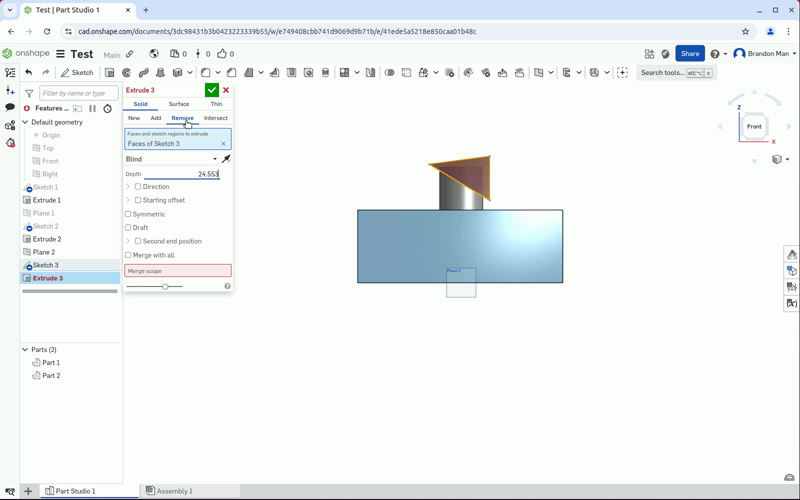
key(tab, 6)
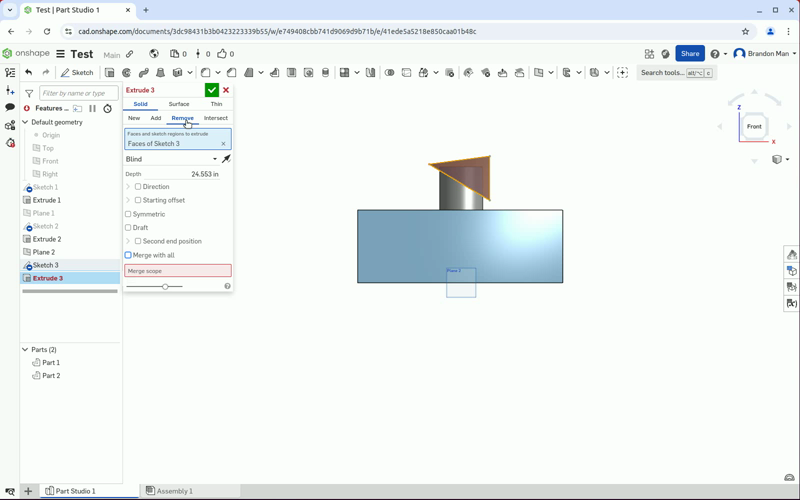
key(space)
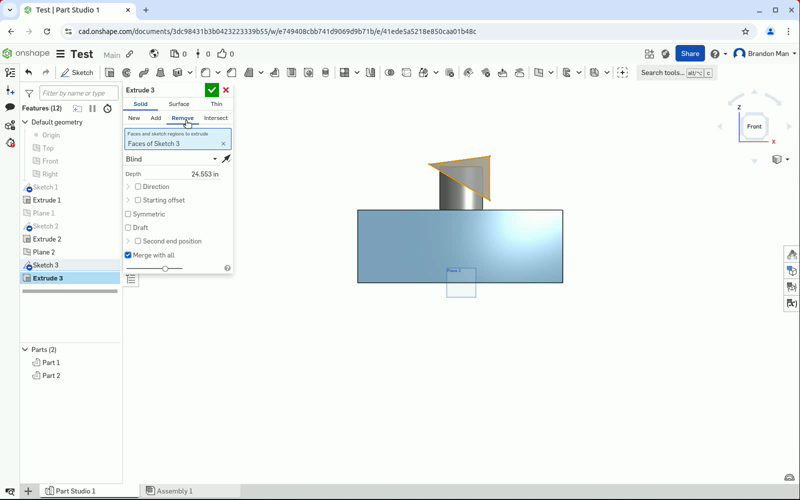
key(enter)
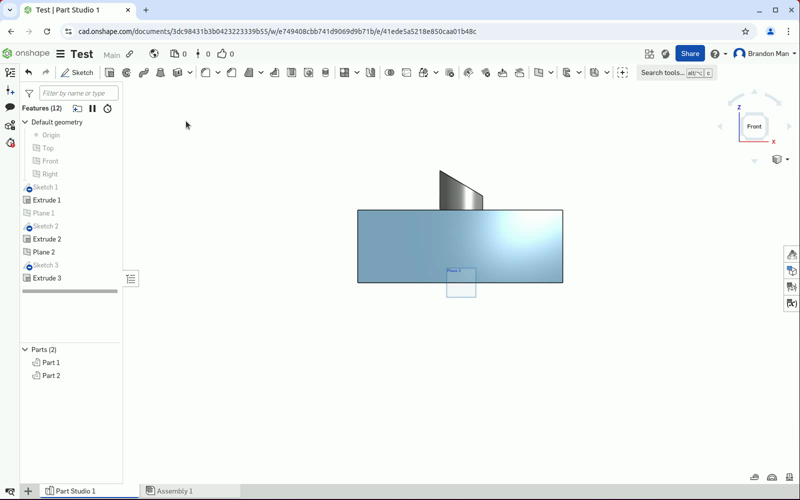
key(shift+h)
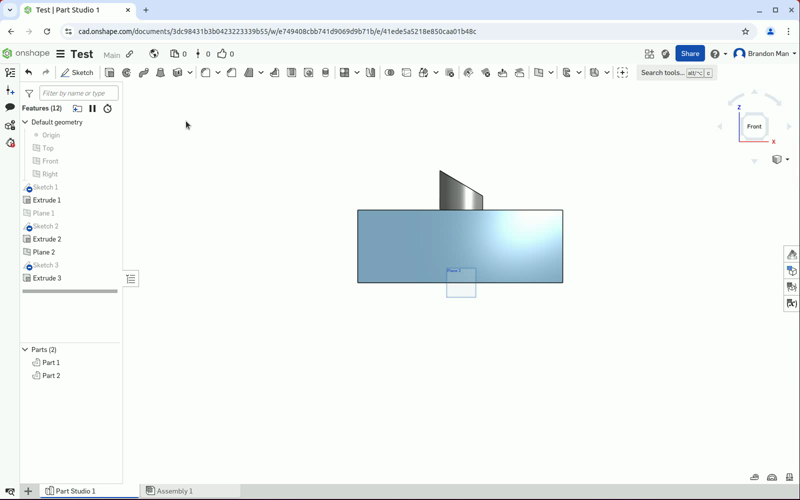
key(shift+h)
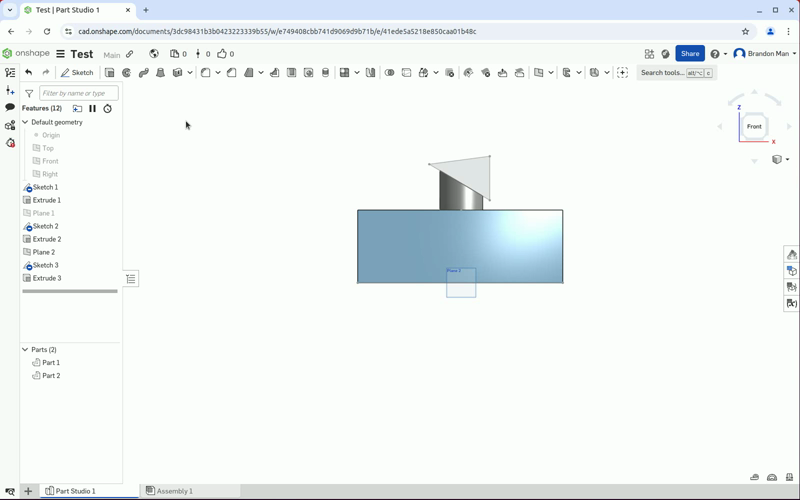
key(shift+7)
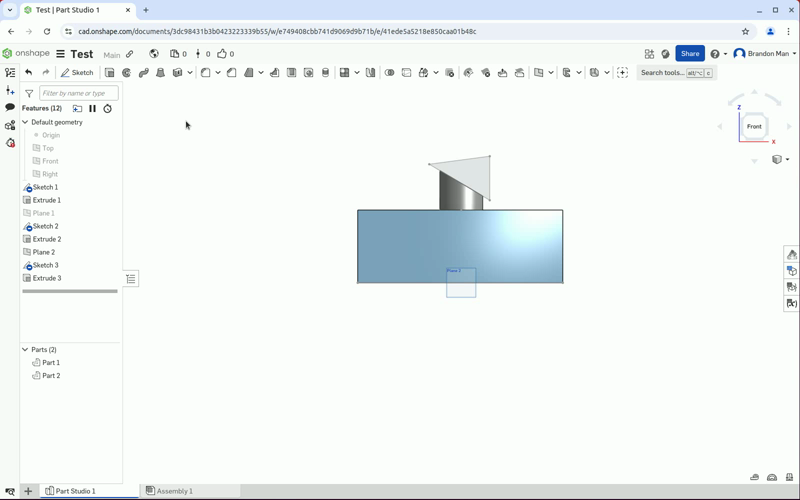
key(left, 2)
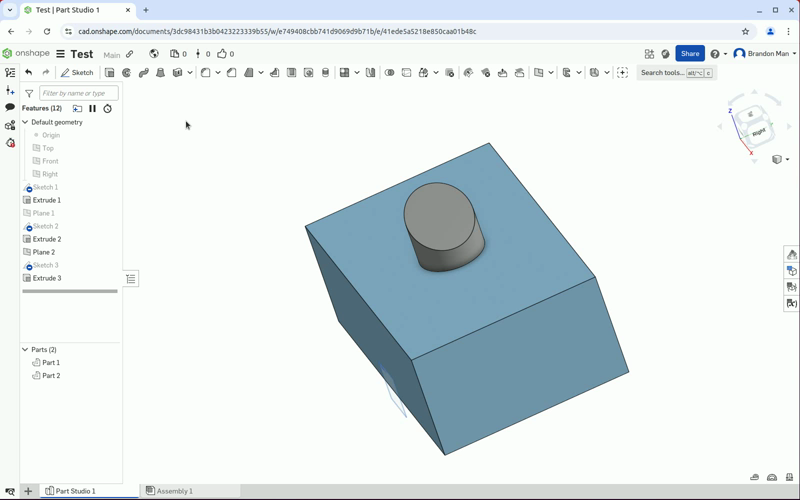
key(down, 2)
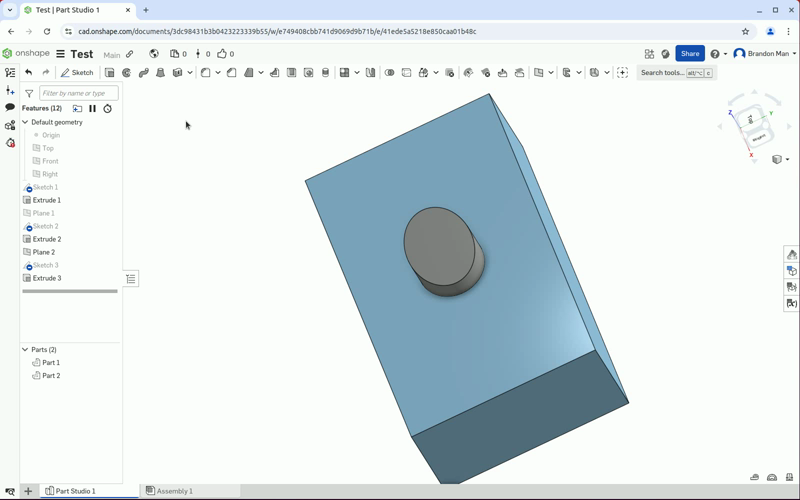
key(up, 2)
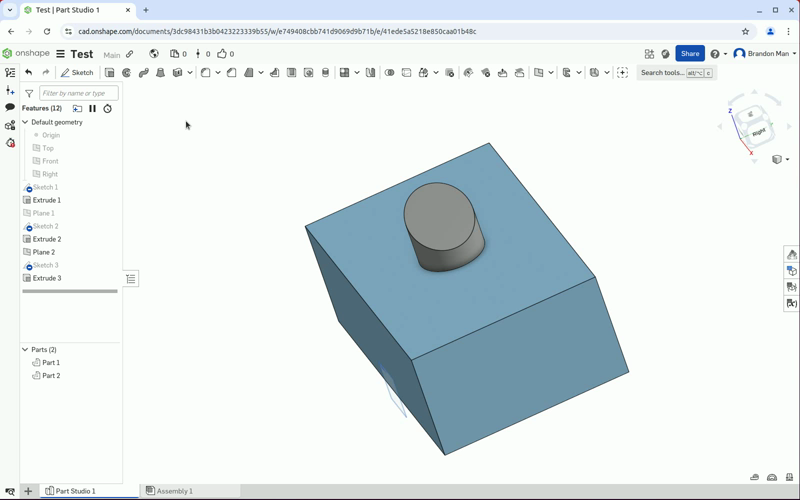
key(right, 2)
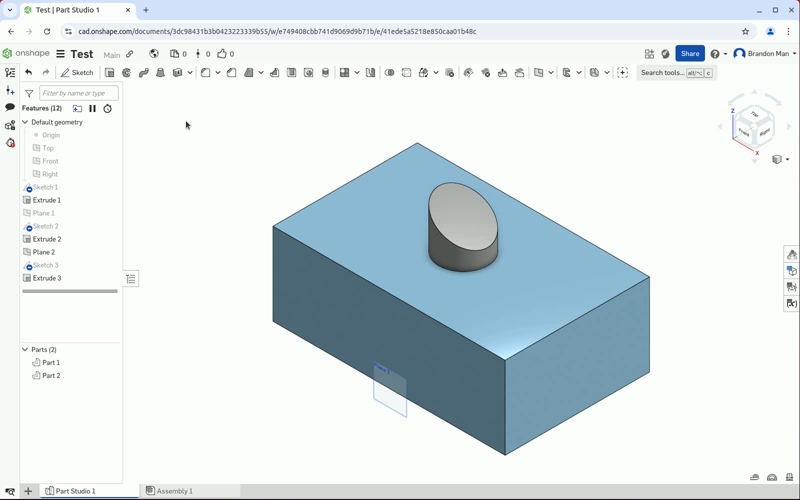
mouse_move(73, 189)
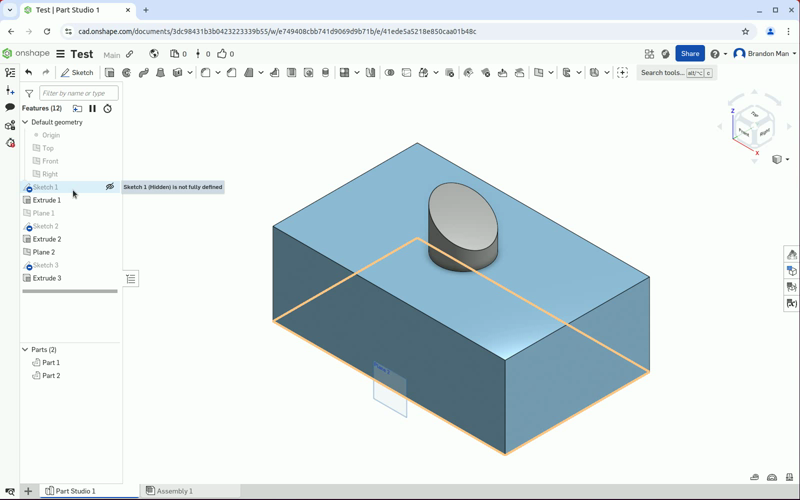
click(73, 189)